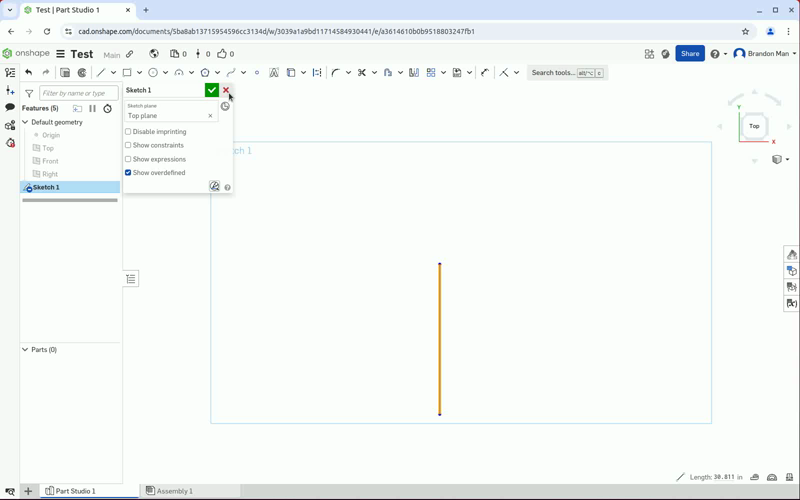
key(shift+h)
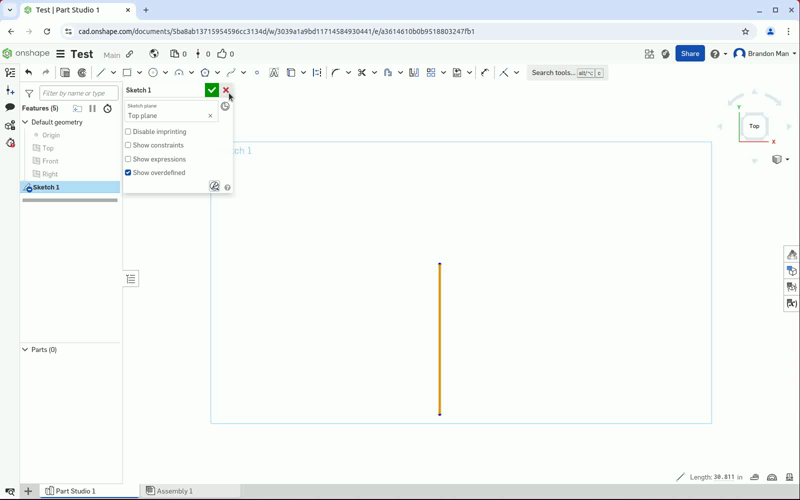
key(shift+s)
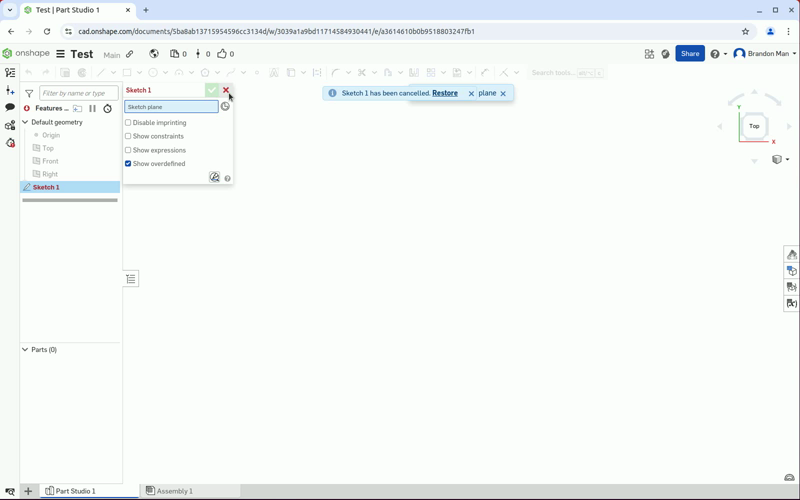
mouse_move(73, 150)
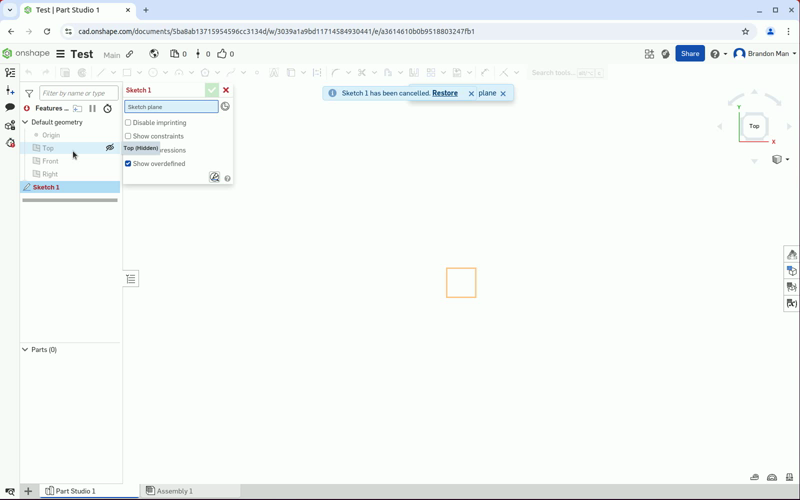
click(73, 150)
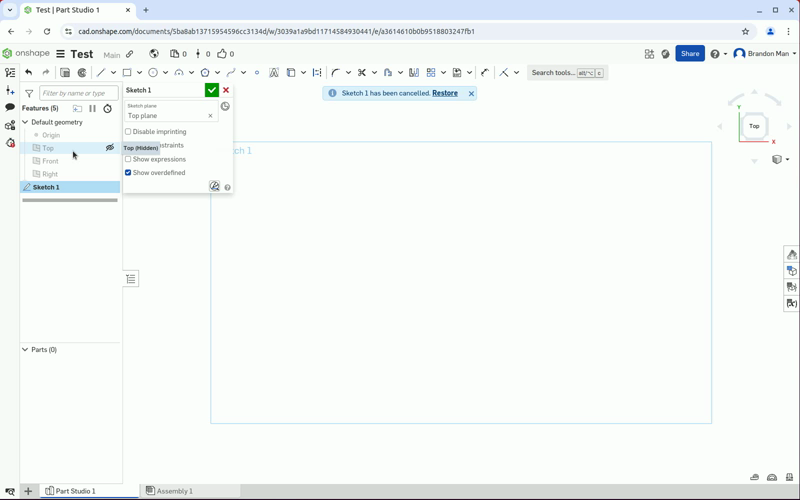
mouse_move(73, 352)
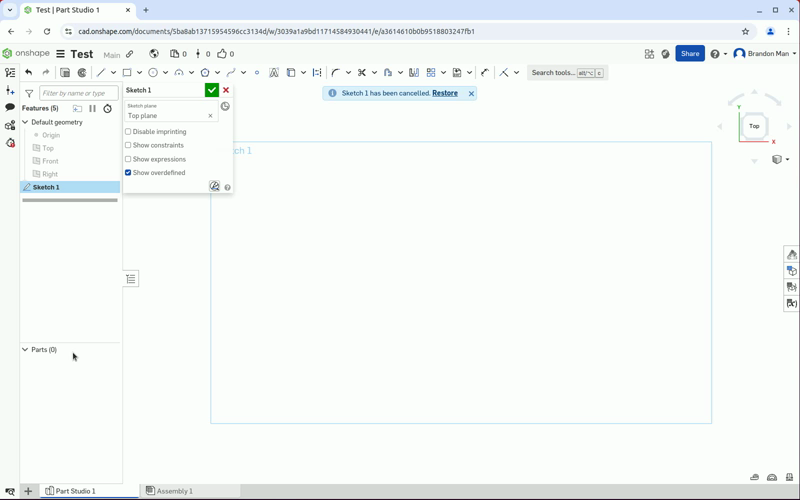
key(y)
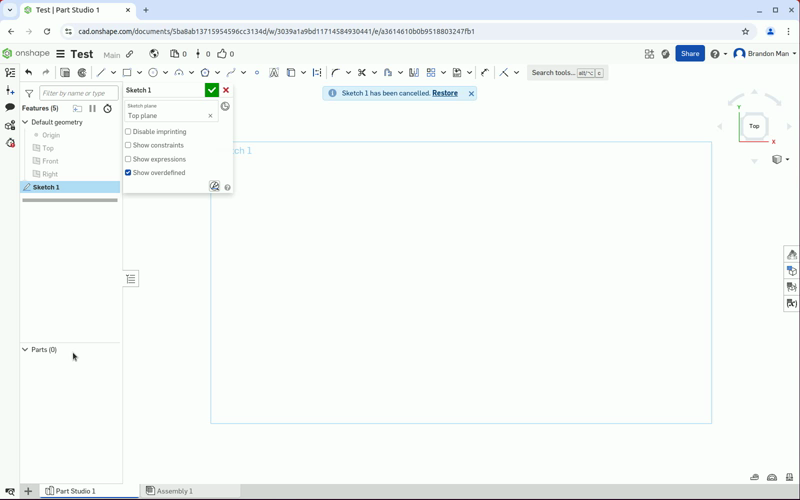
key(l)
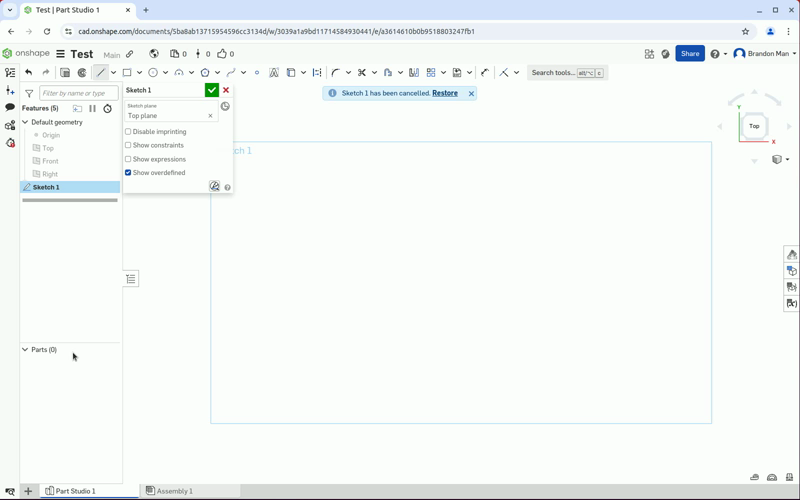
key_down(shift)
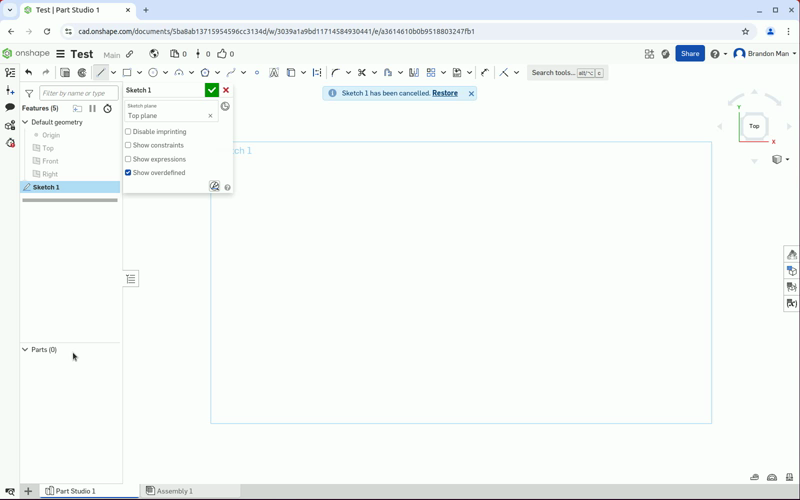
mouse_move(386, 395)
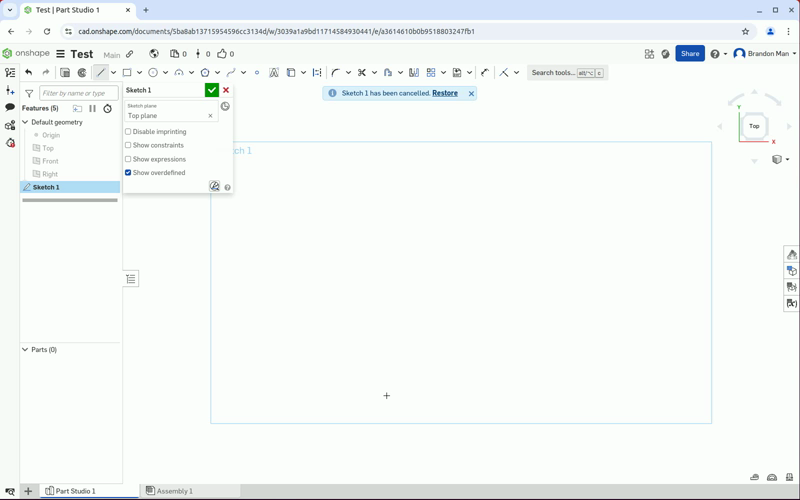
click(386, 395)
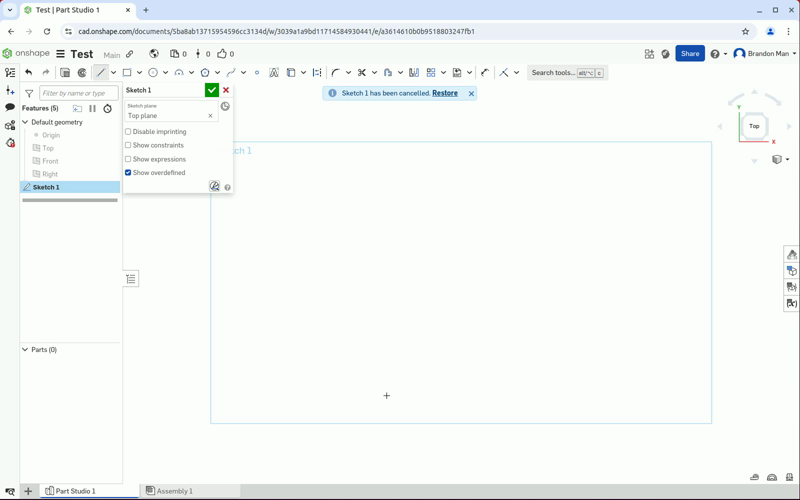
key_up(shift)
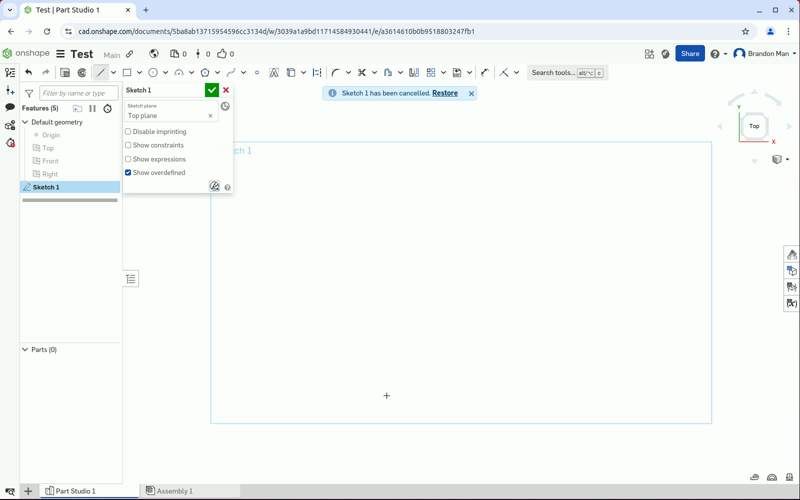
key_down(shift)
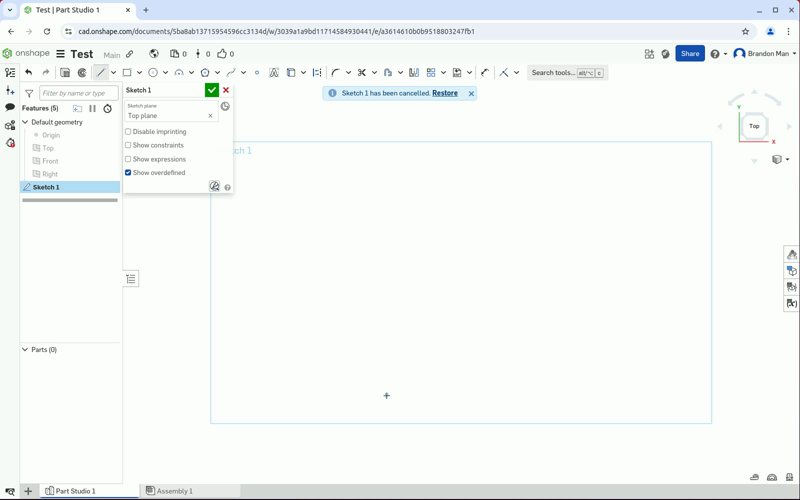
mouse_move(534, 395)
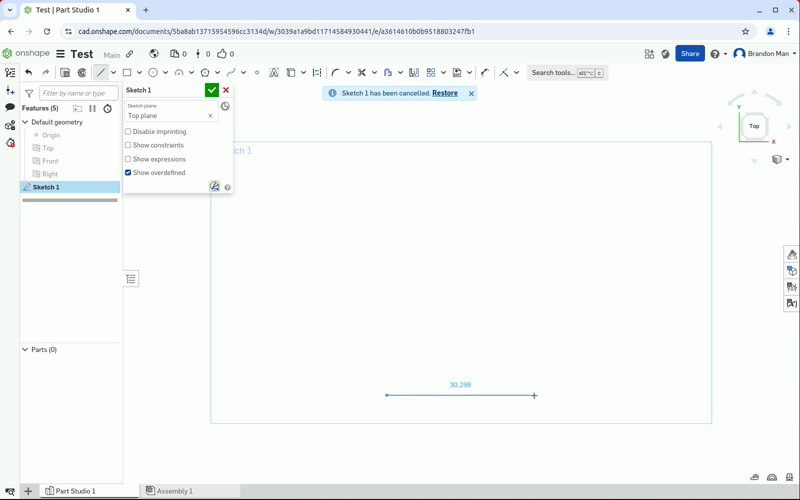
click(534, 395)
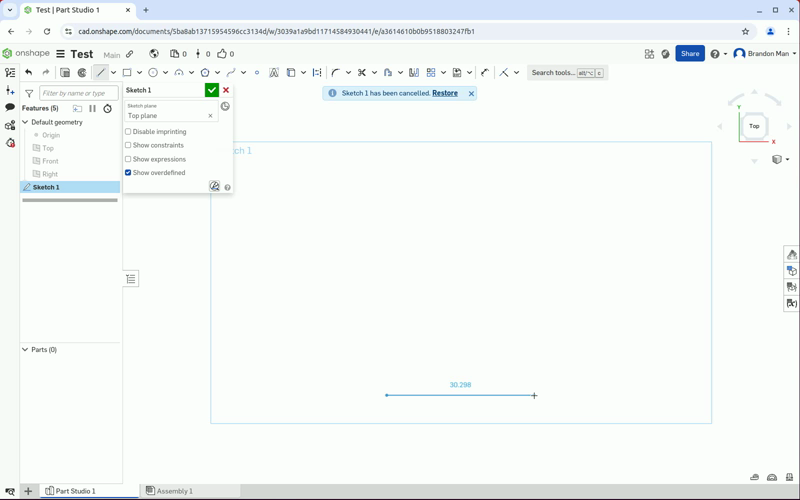
key_up(shift)
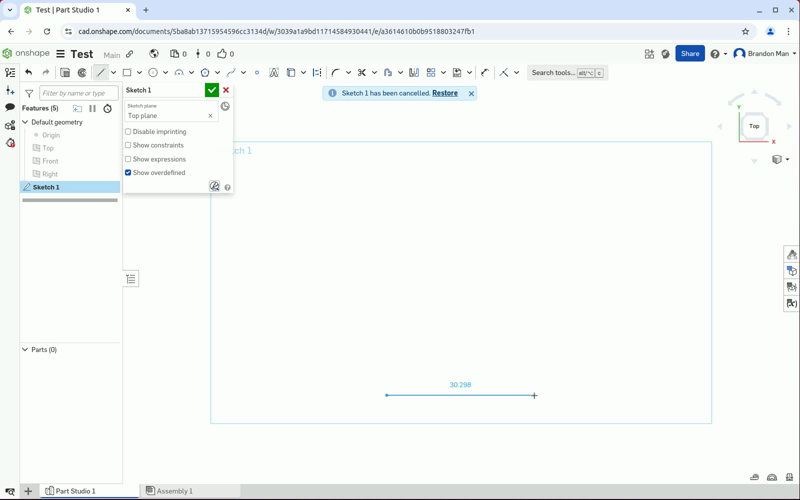
key_down(shift)
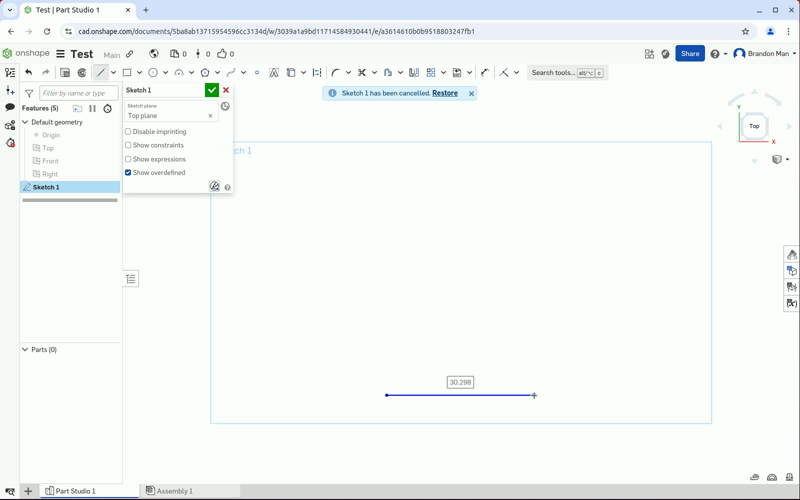
mouse_move(534, 285)
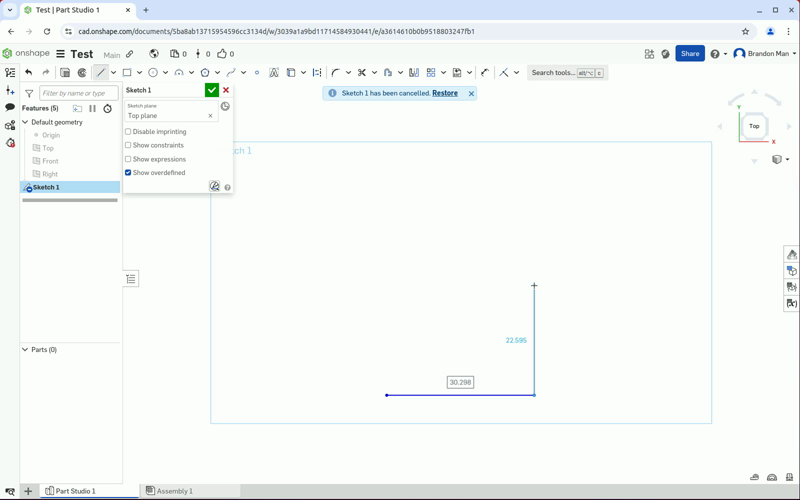
click(534, 285)
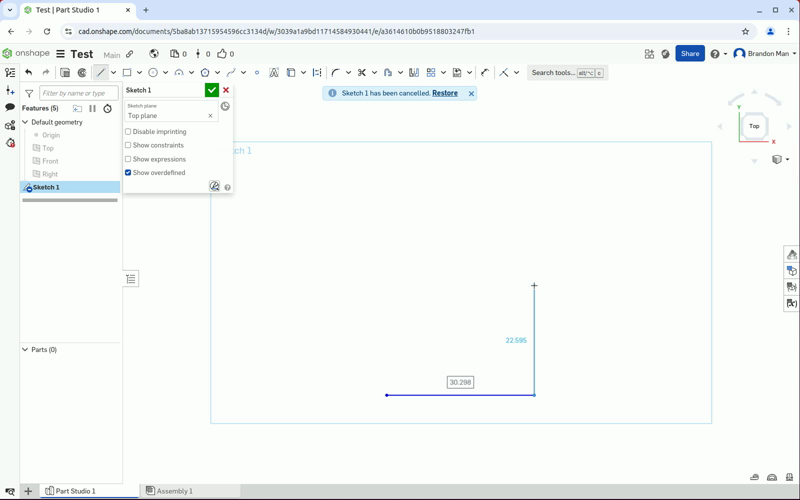
key_up(shift)
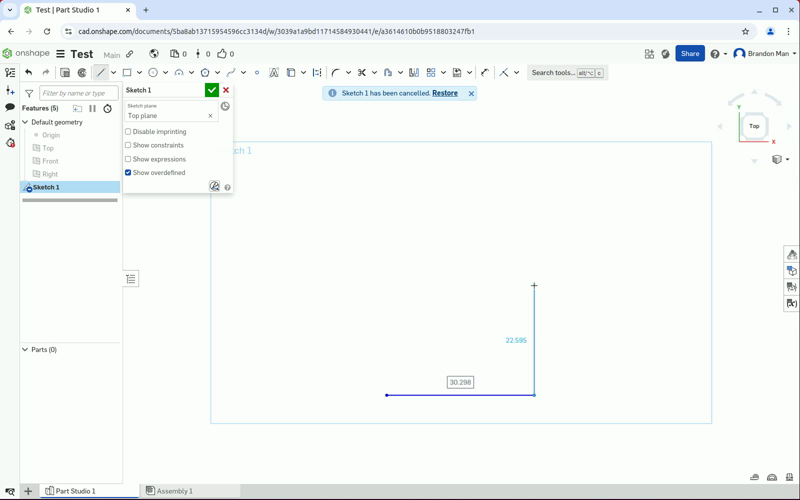
key_down(shift)
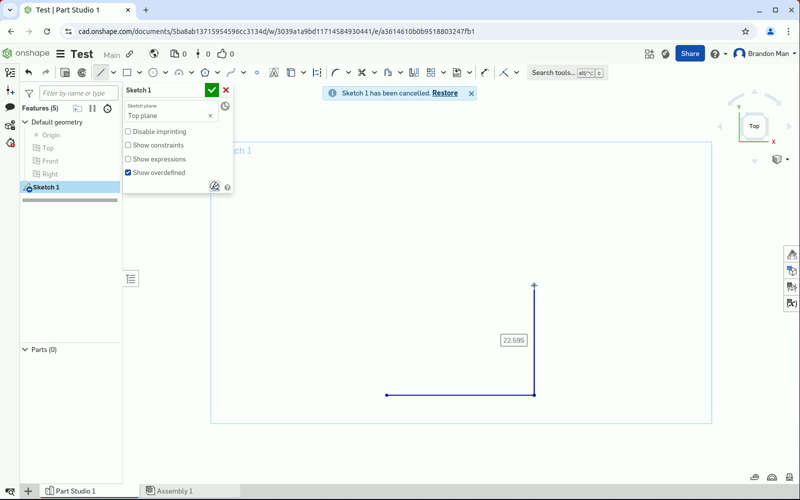
mouse_move(564, 285)
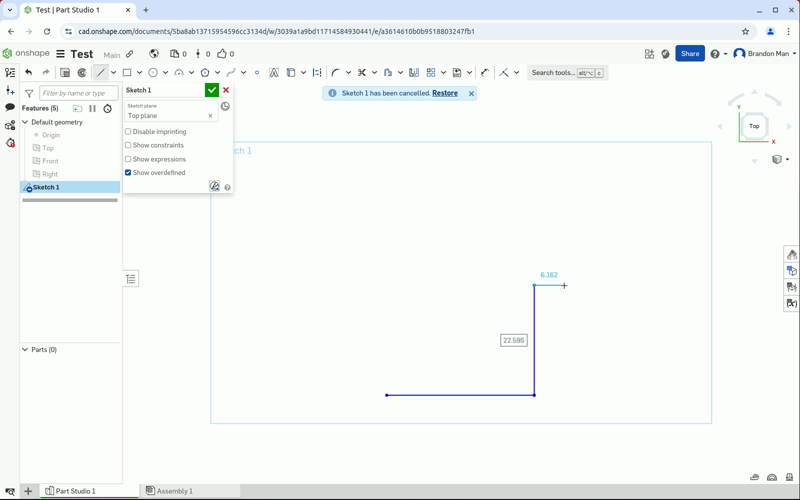
mouse_move(509, 285)
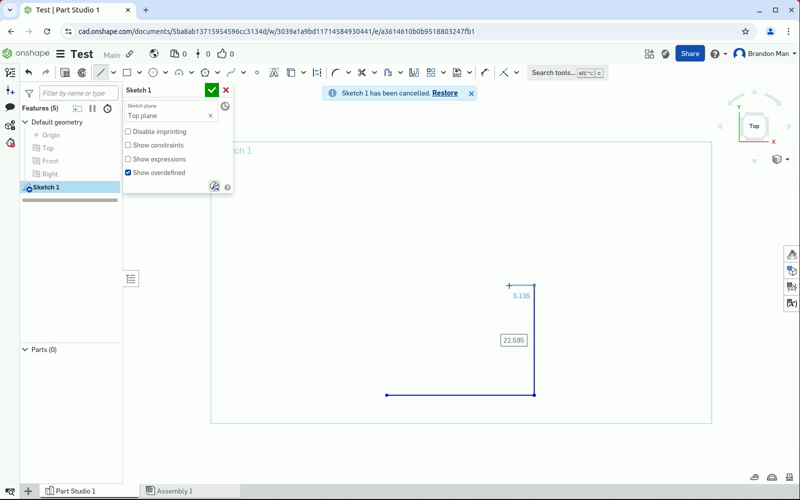
click(509, 285)
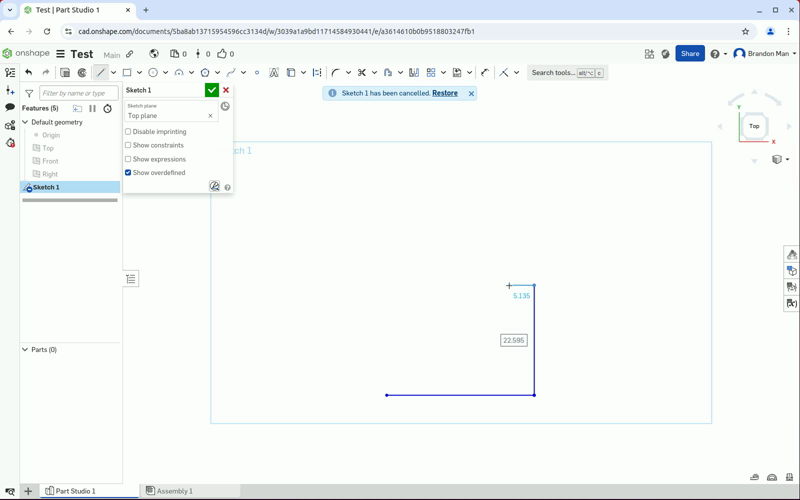
key_up(shift)
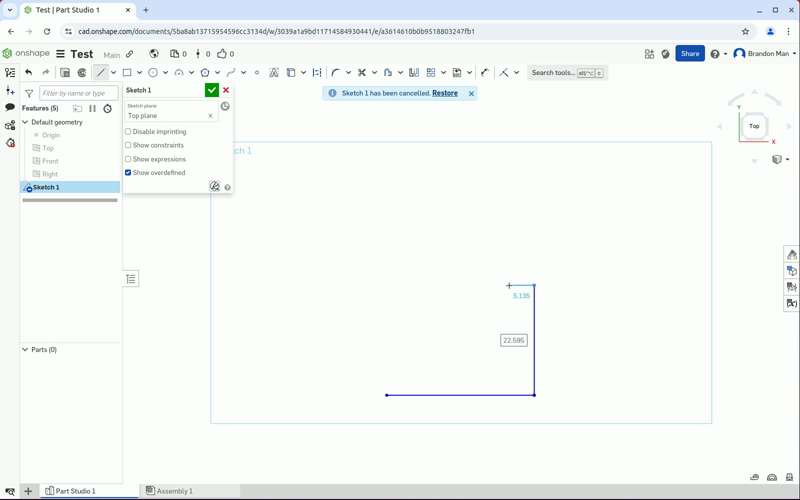
key_down(shift)
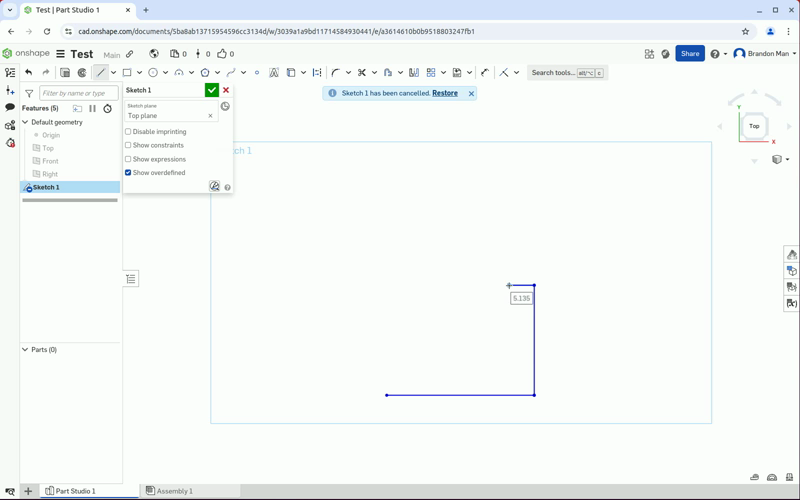
mouse_move(509, 358)
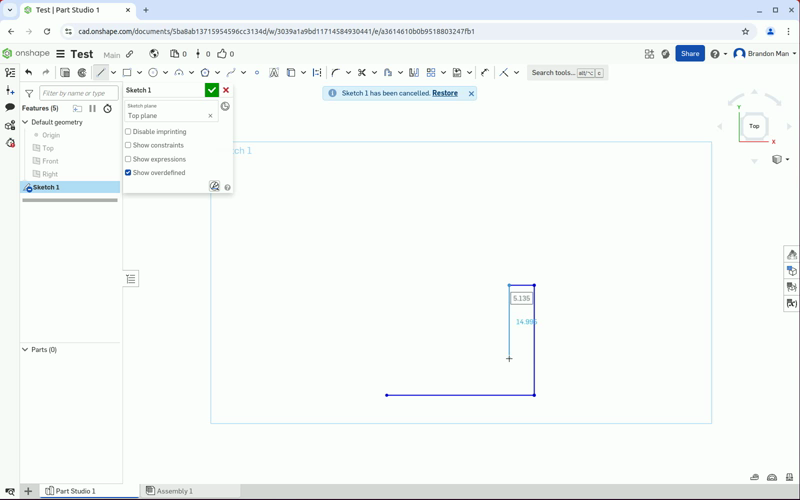
click(509, 358)
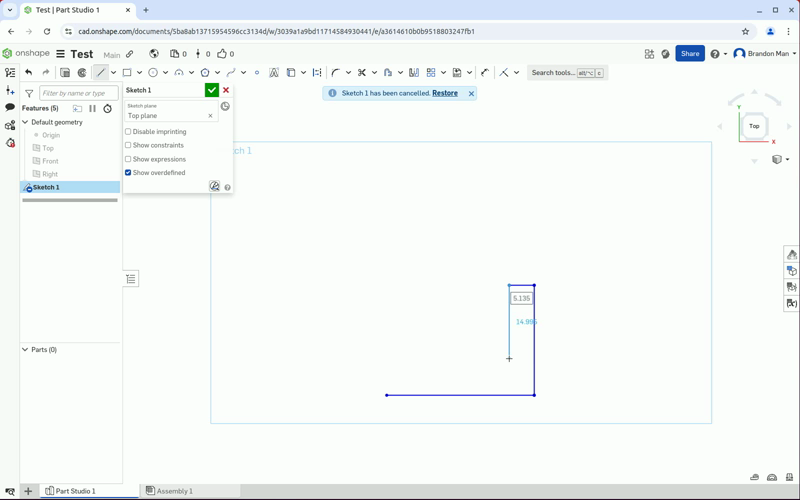
key_up(shift)
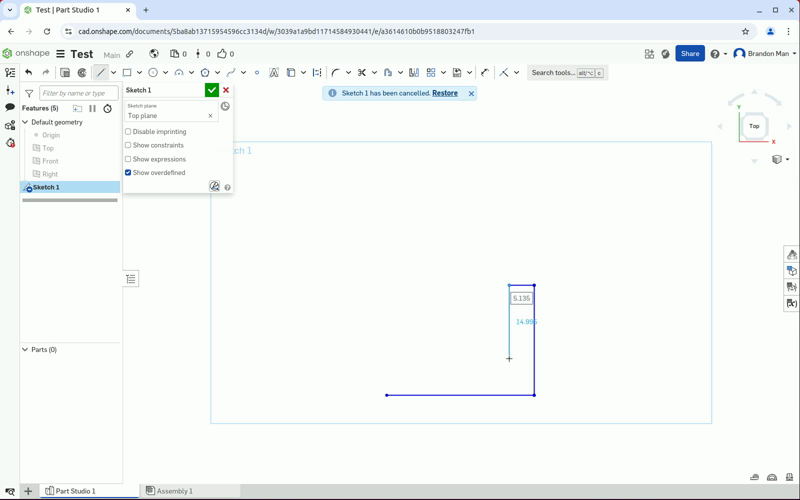
key_down(shift)
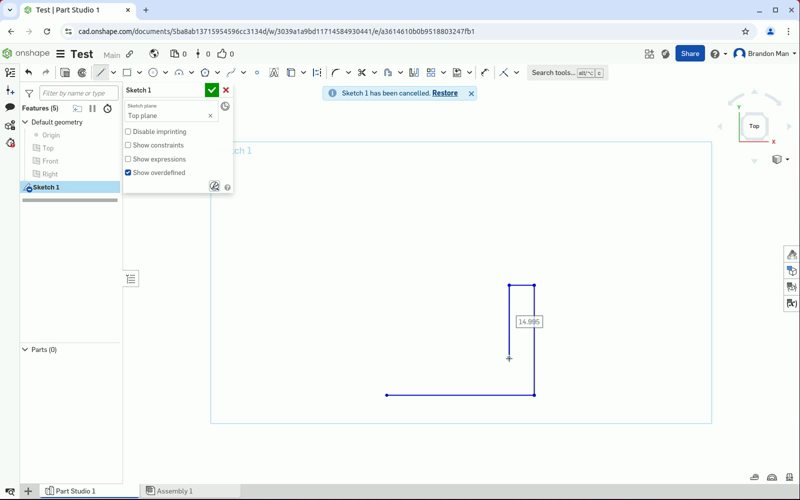
mouse_move(411, 358)
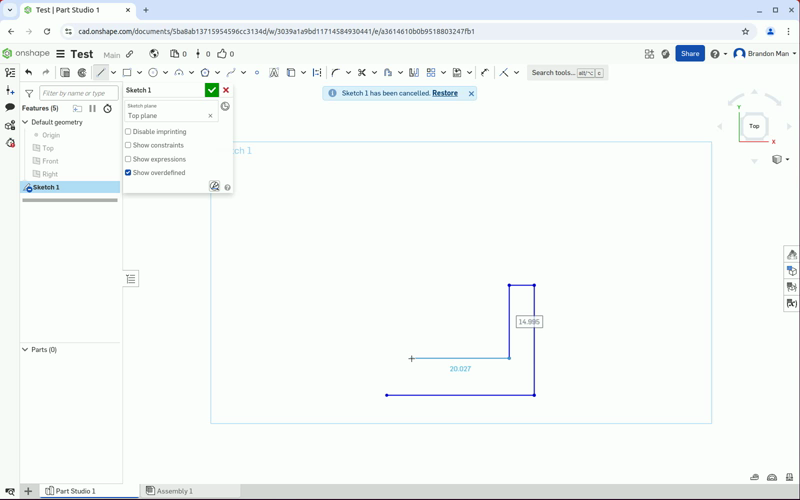
click(411, 358)
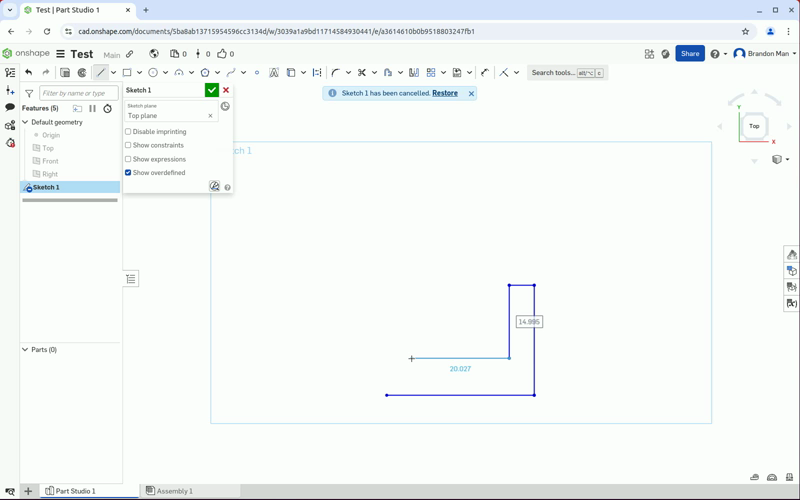
key_up(shift)
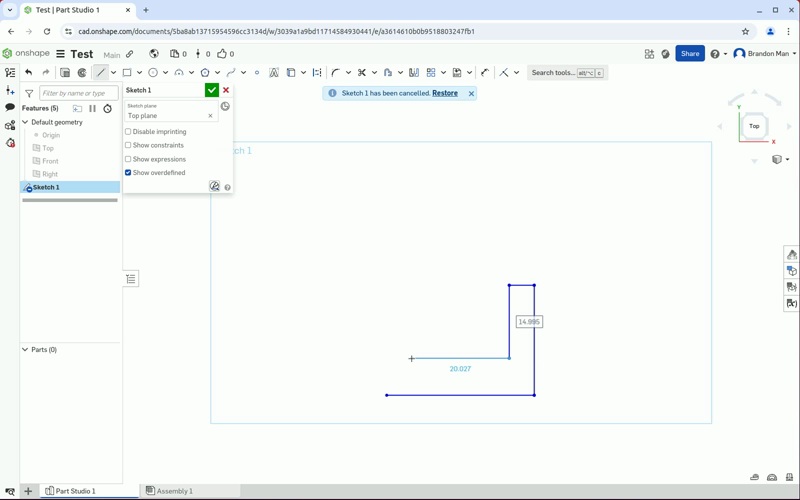
key_down(shift)
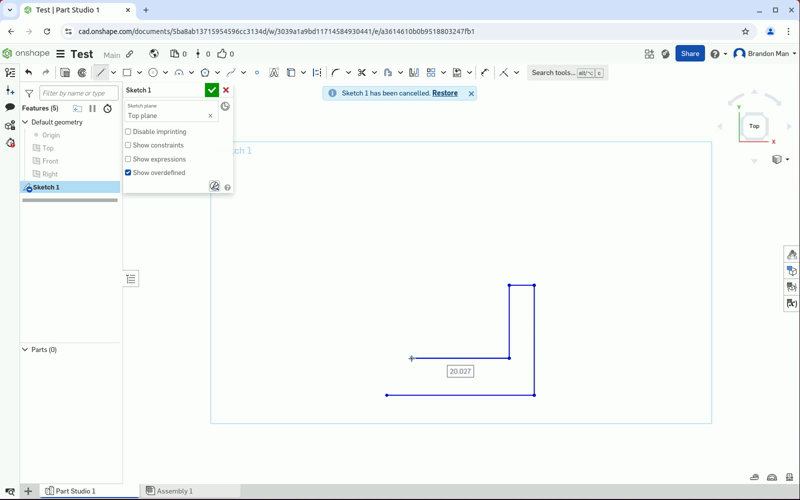
mouse_move(411, 285)
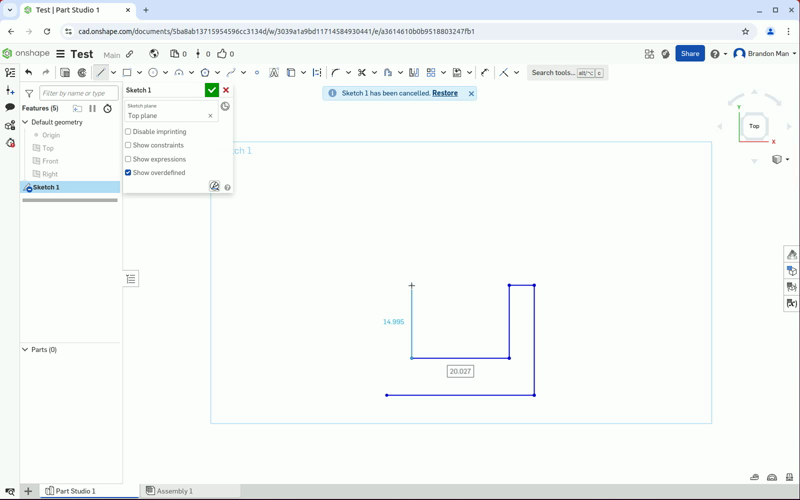
click(411, 285)
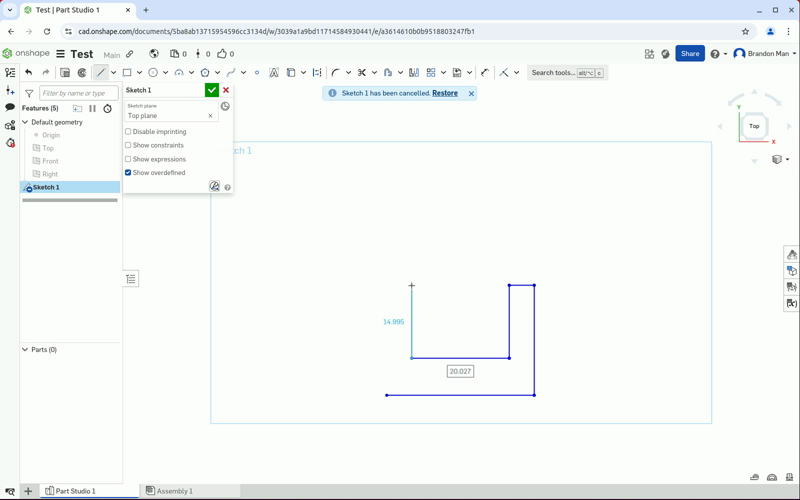
key_up(shift)
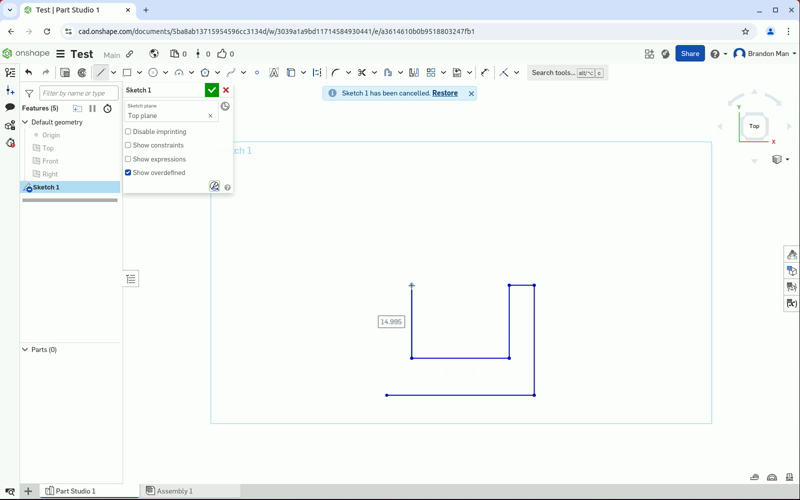
key_down(shift)
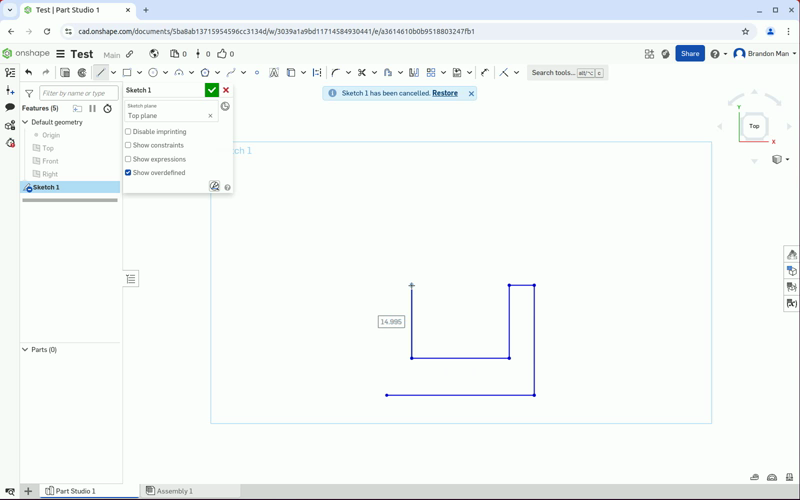
mouse_move(441, 285)
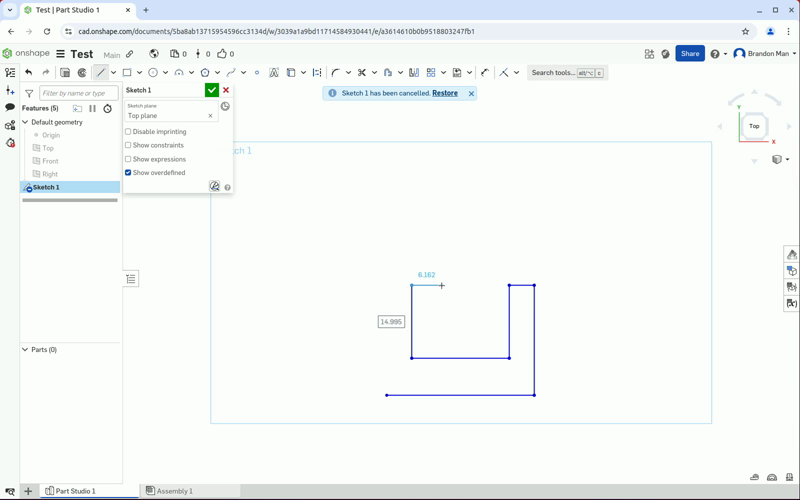
mouse_move(386, 285)
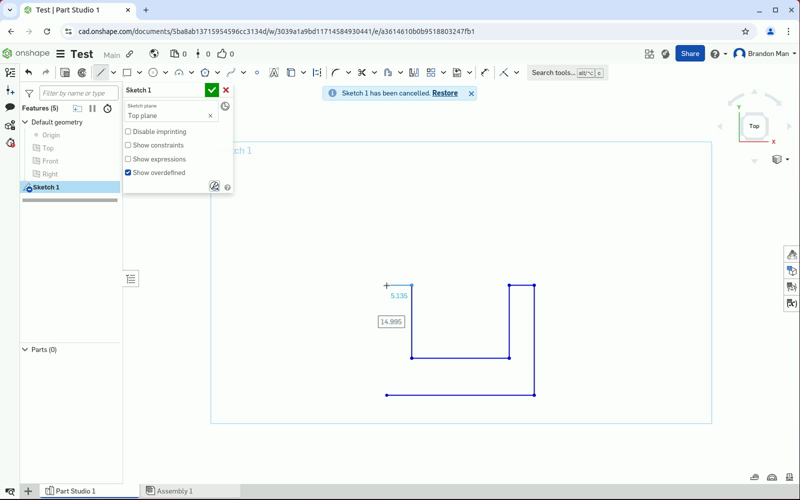
click(386, 285)
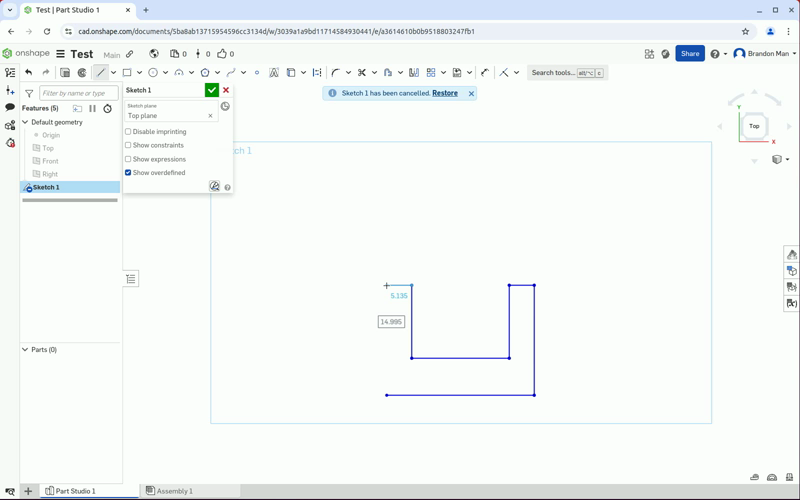
key_up(shift)
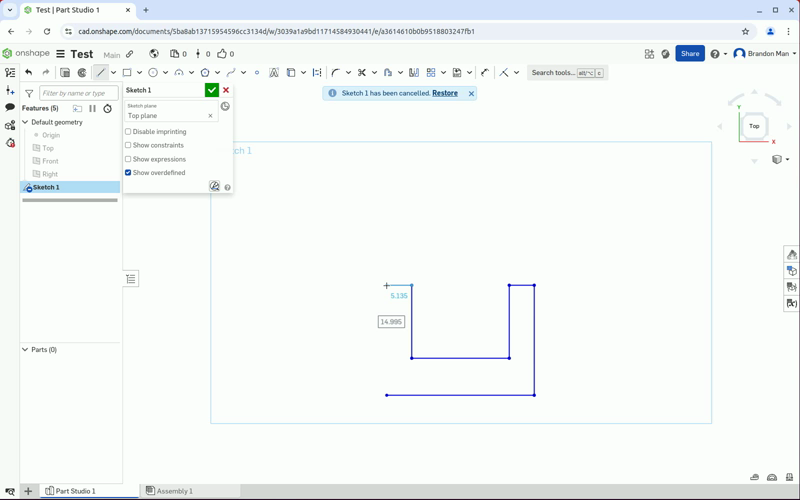
key_down(shift)
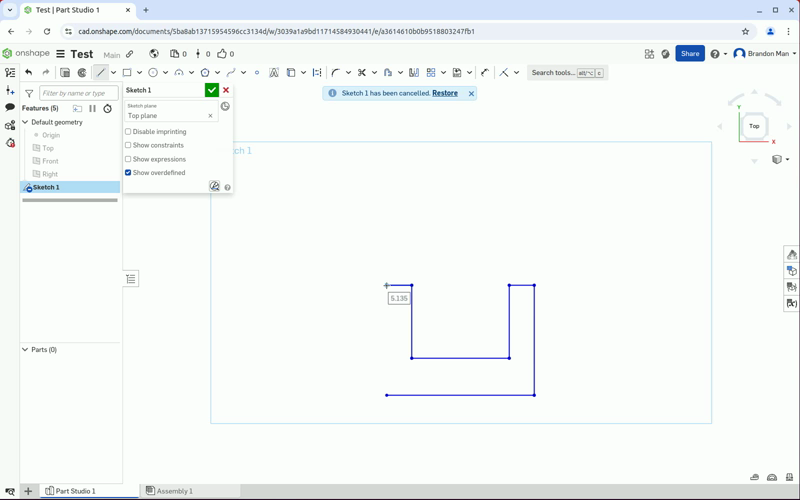
mouse_move(386, 395)
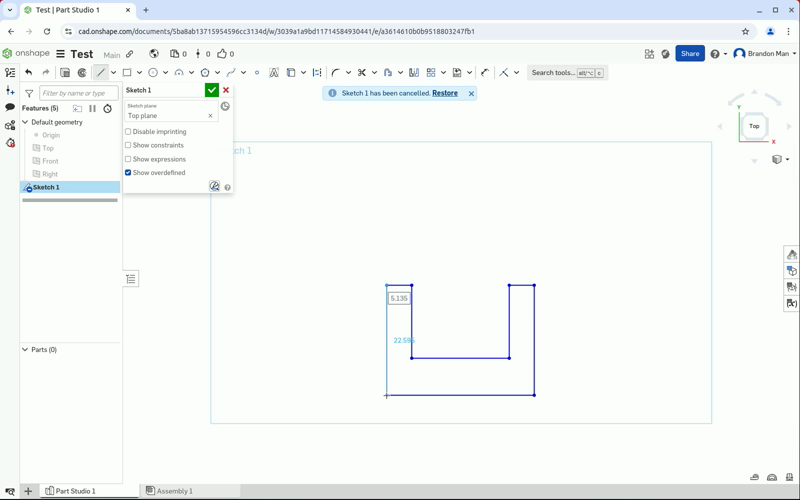
key_up(shift)
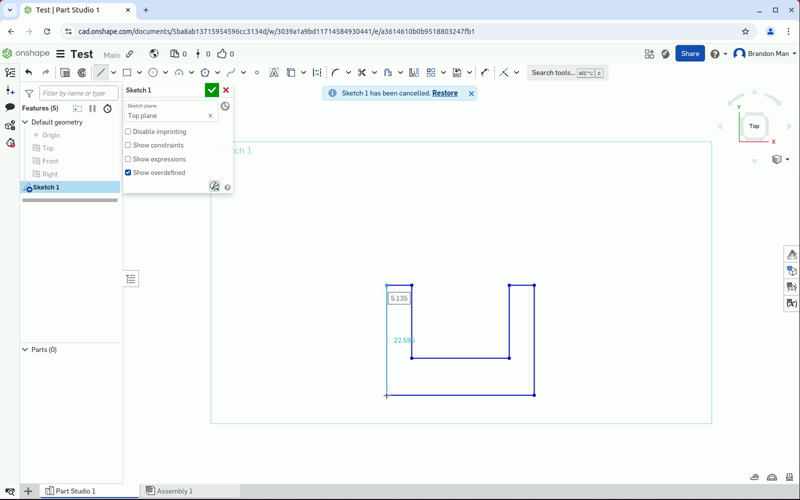
click(386, 395)
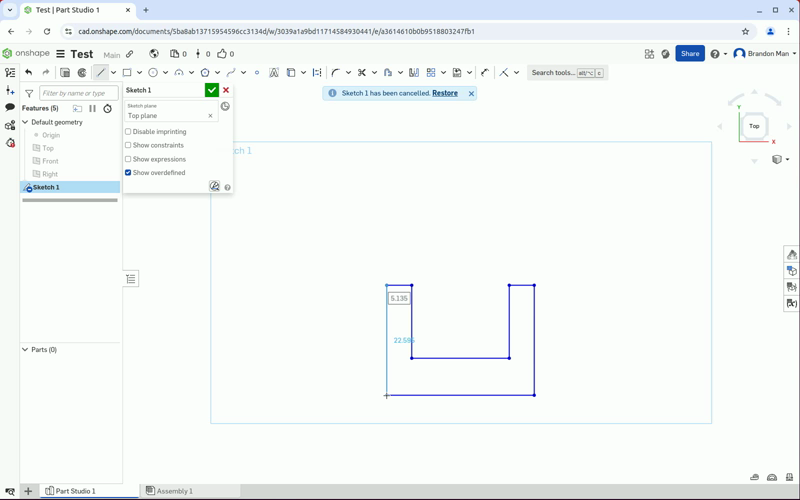
key(esc)
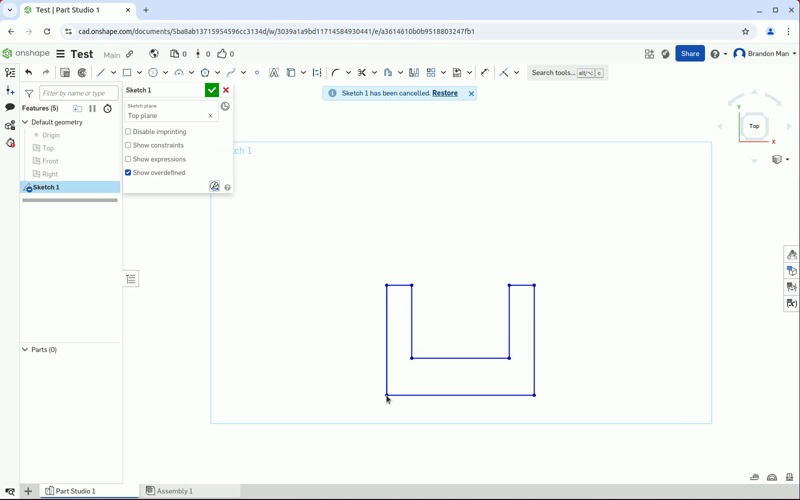
mouse_move(403, 358)
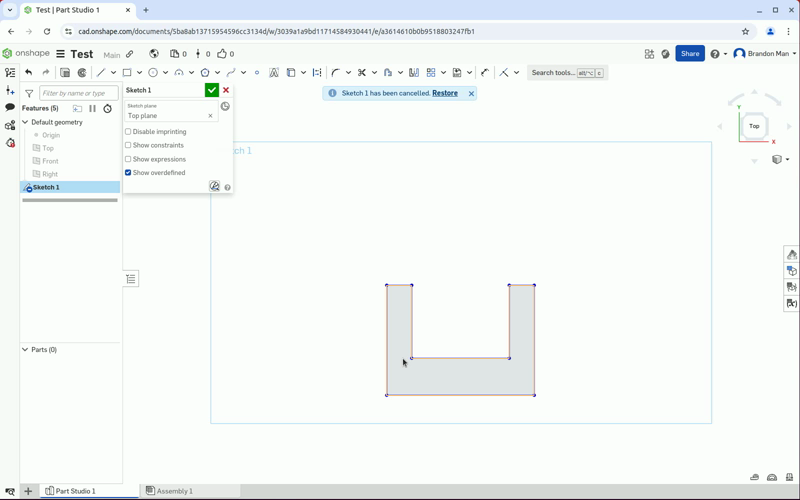
click(403, 358)
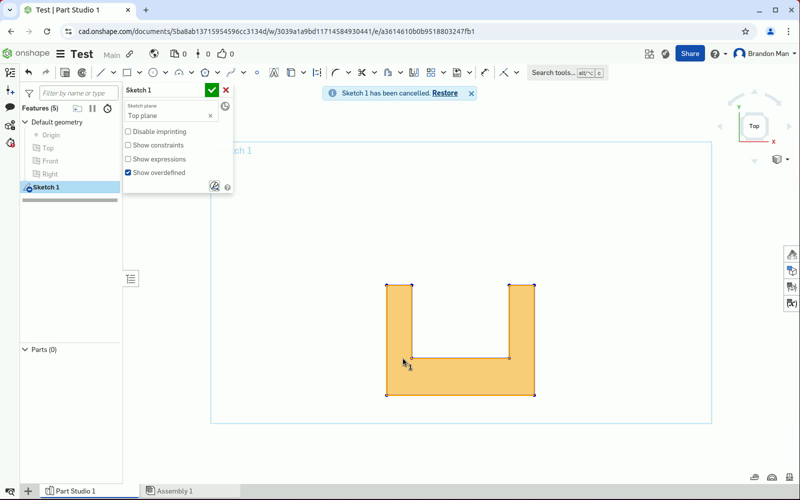
mouse_move(73, 352)
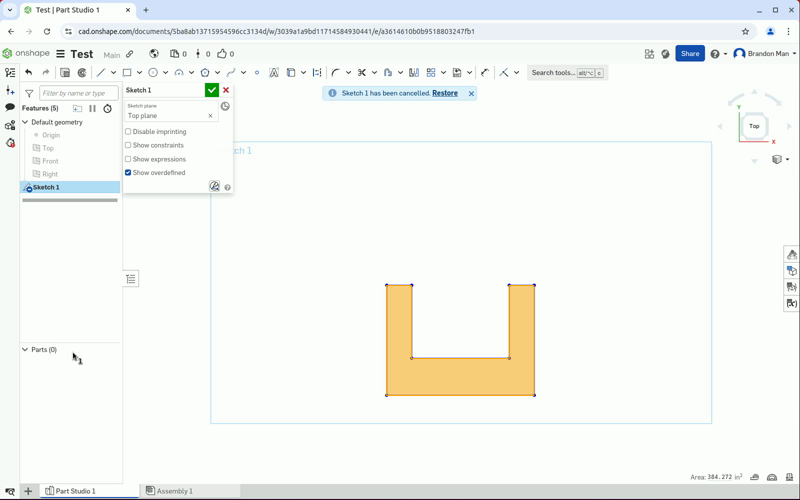
key(shift+y)
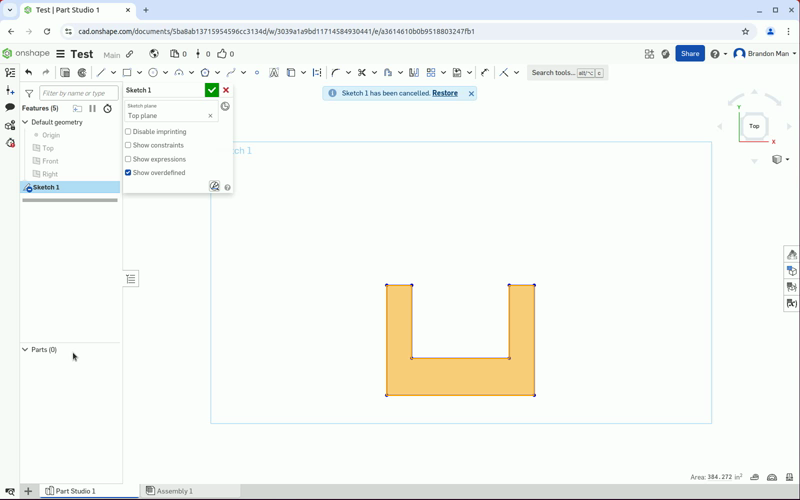
key(shift+e)
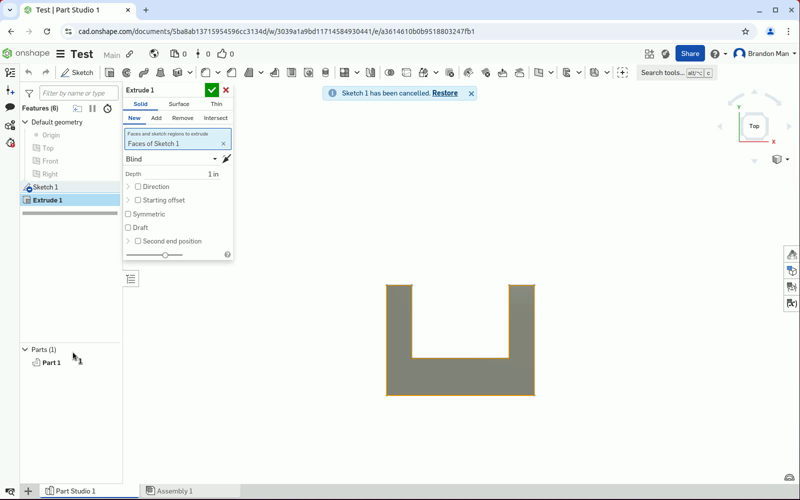
mouse_move(143, 106)
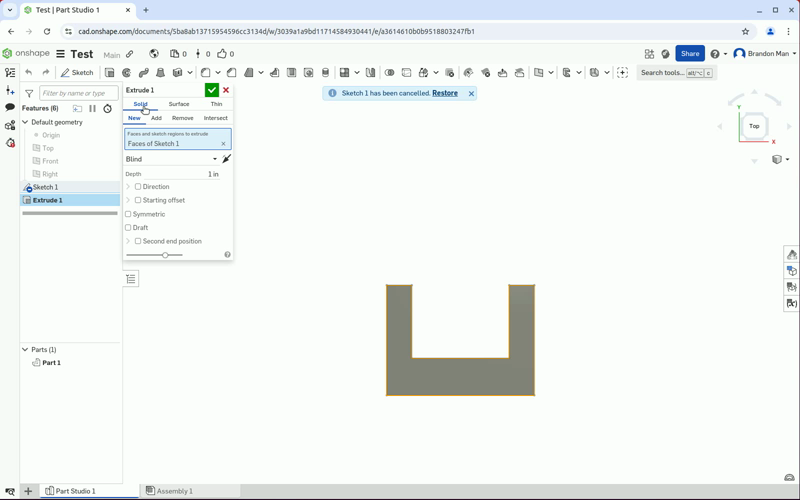
click(143, 106)
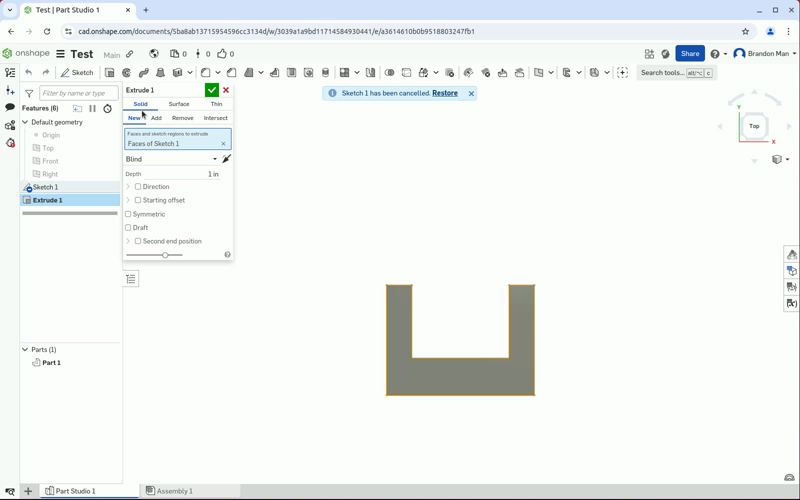
mouse_move(137, 120)
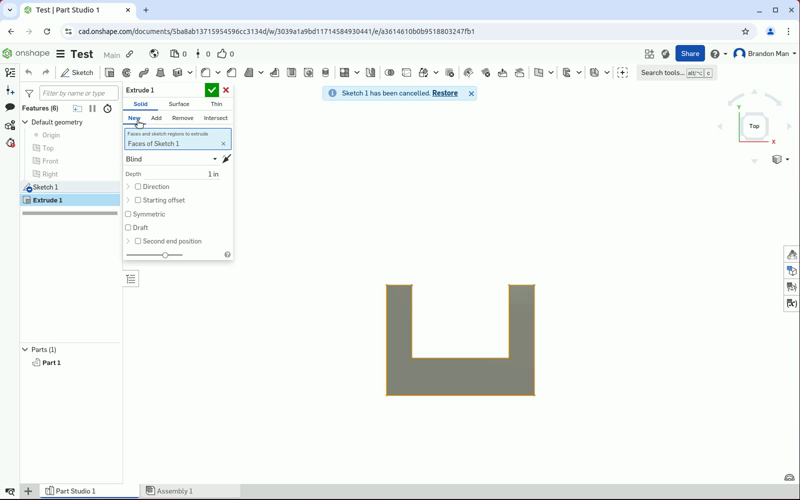
click(137, 120)
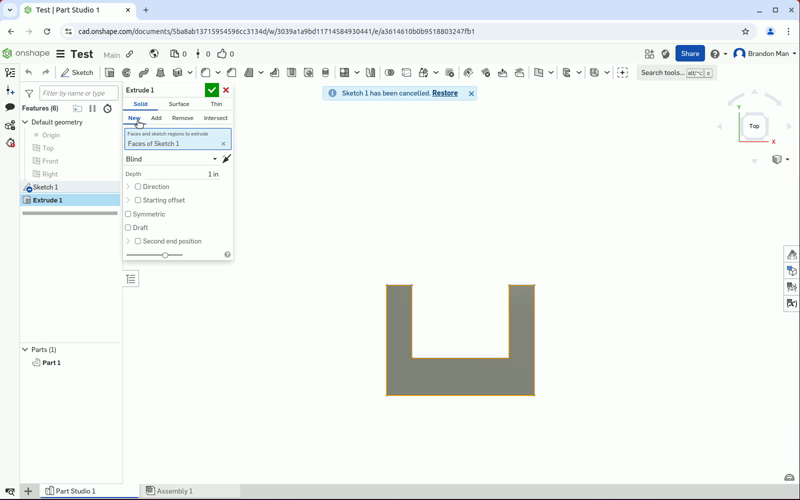
key(tab, 4)
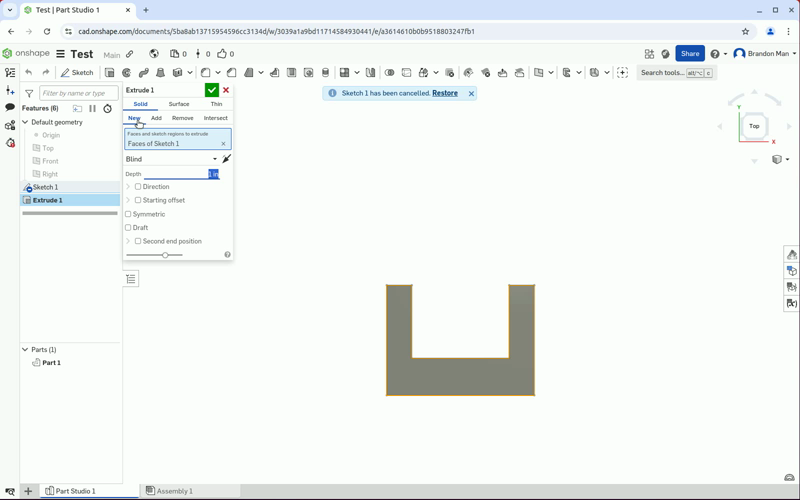
text(2.648)
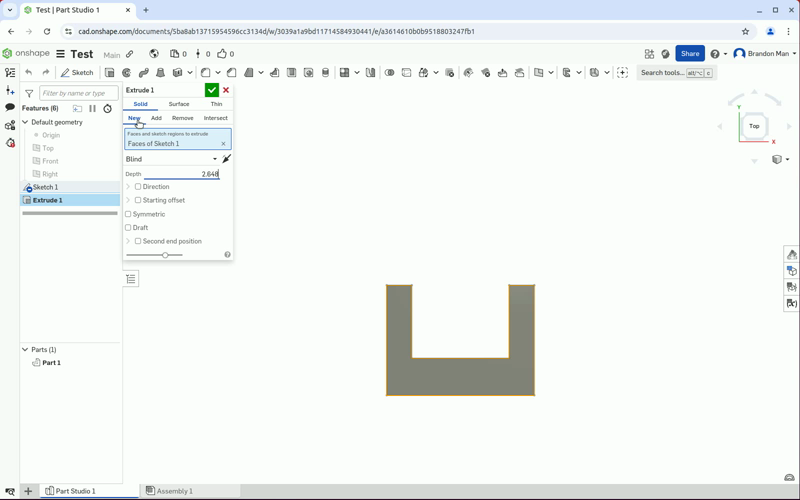
key(enter)
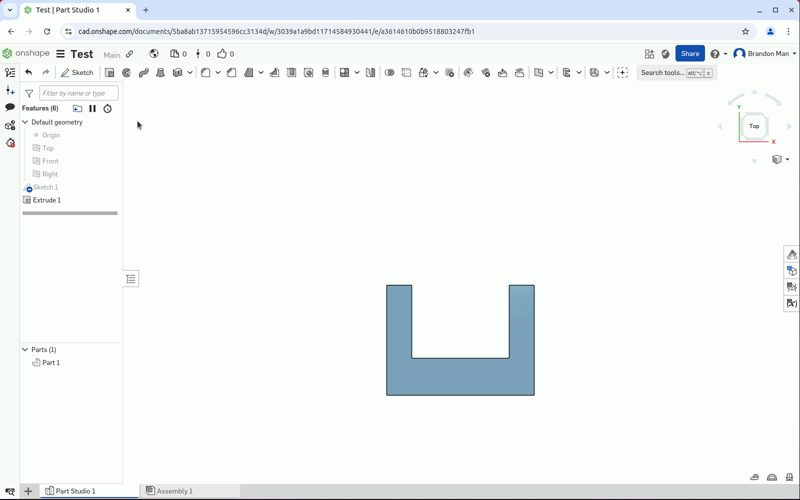
key(shift+h)
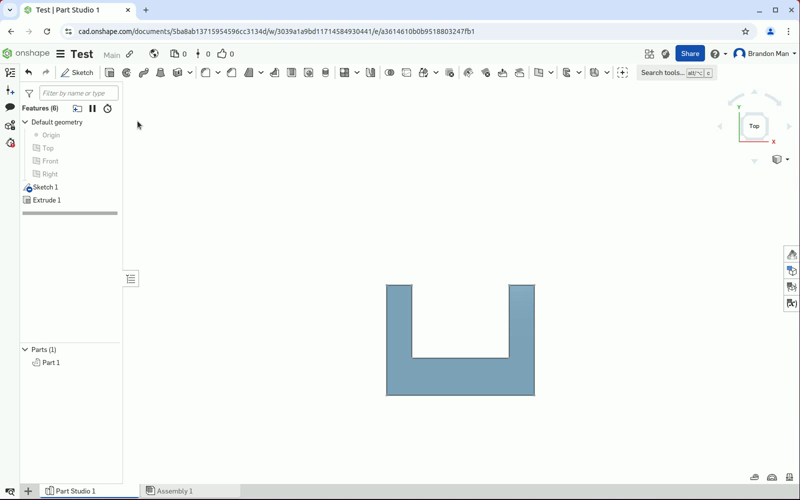
key(shift+h)
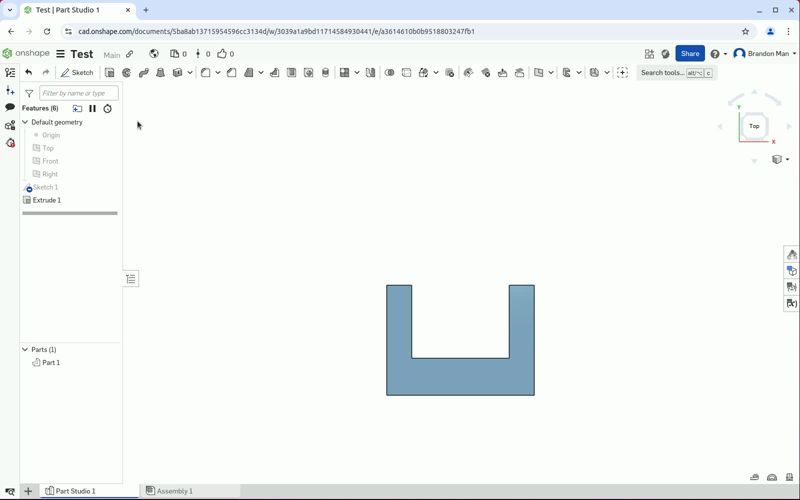
mouse_move(73, 189)
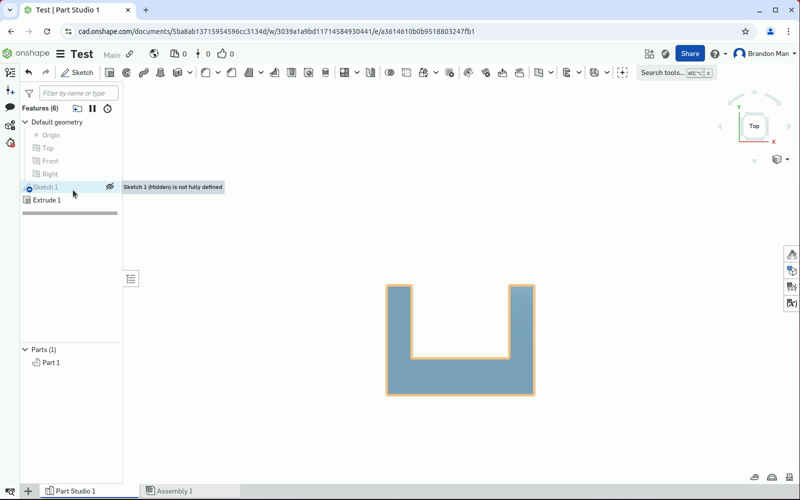
click(73, 189)
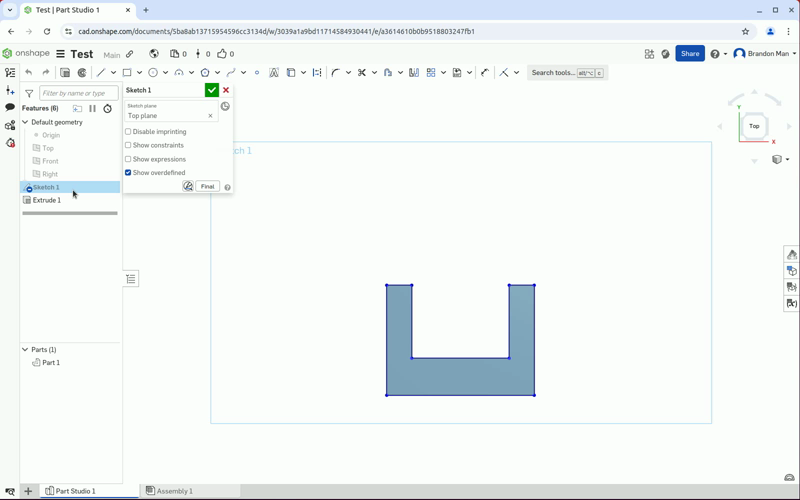
mouse_move(229, 92)
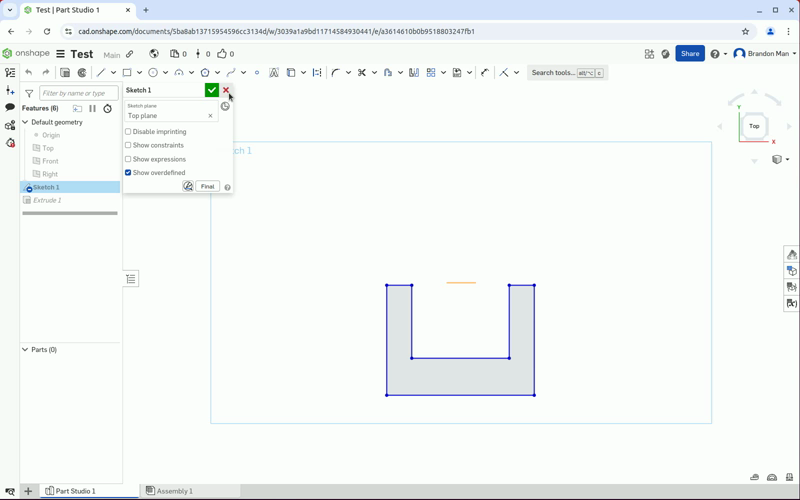
click(229, 92)
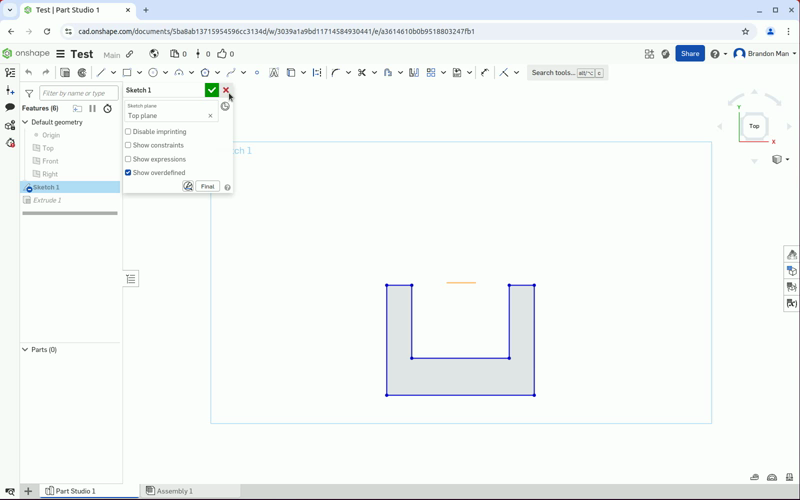
key(shift+s)
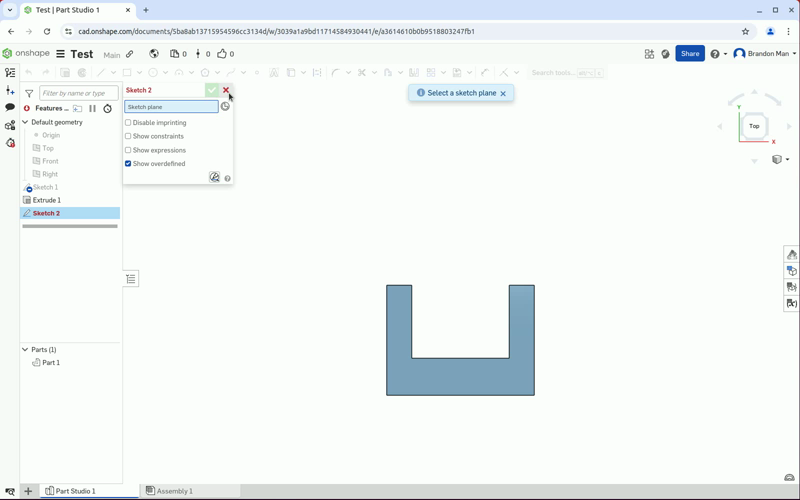
mouse_move(73, 150)
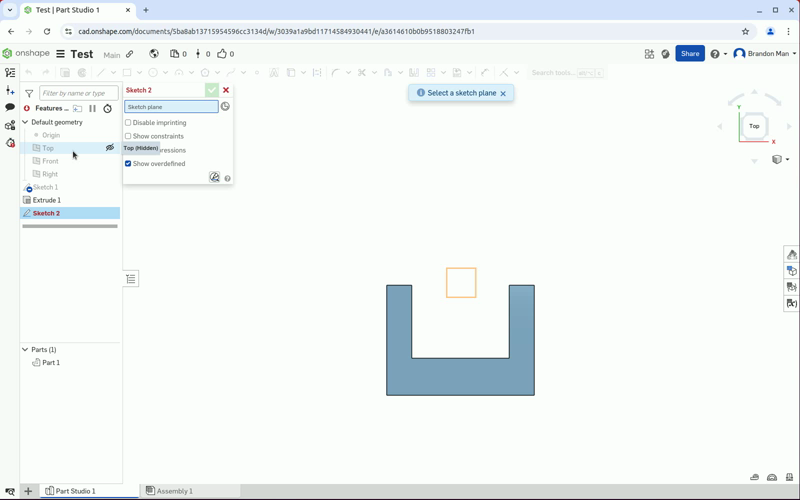
click(73, 150)
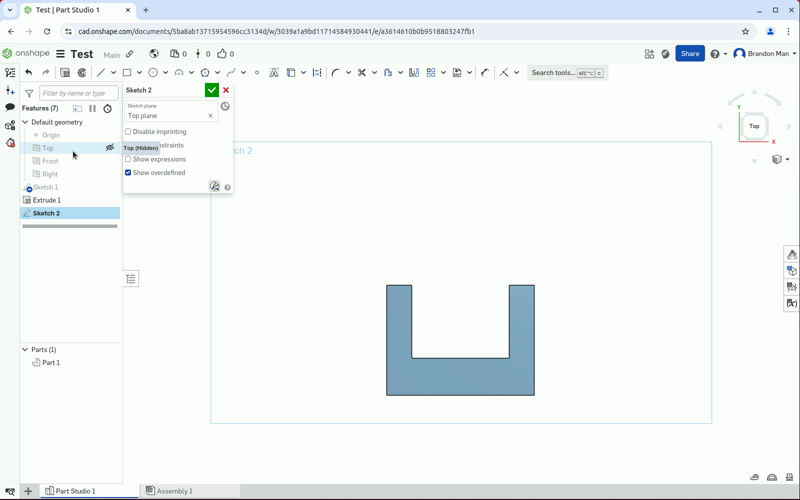
mouse_move(73, 352)
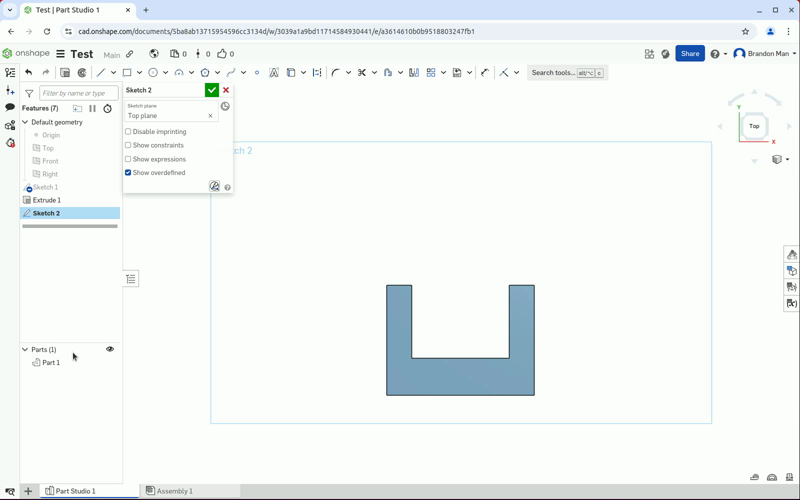
key(y)
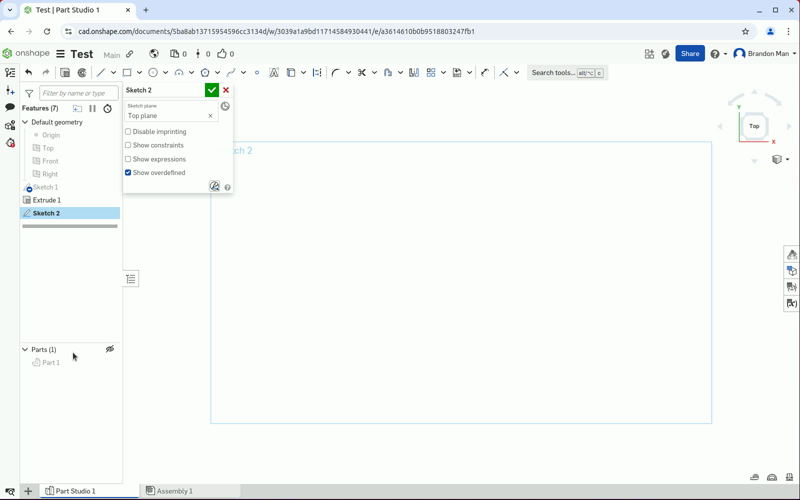
key(l)
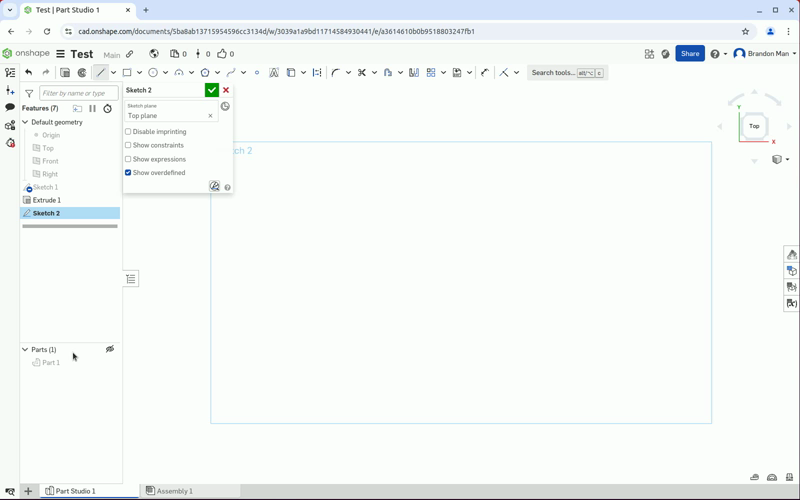
key_down(shift)
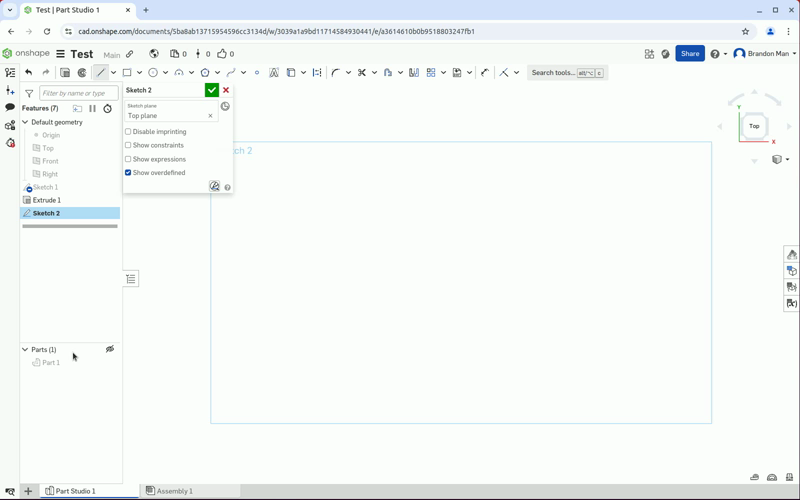
mouse_move(447, 307)
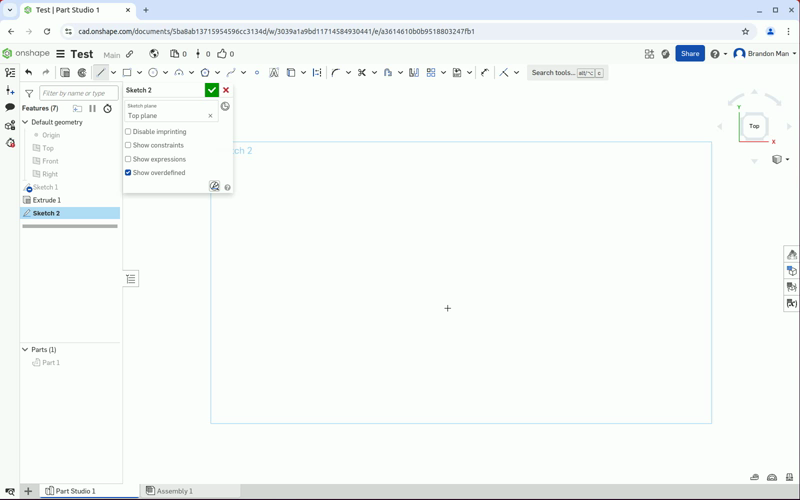
click(447, 307)
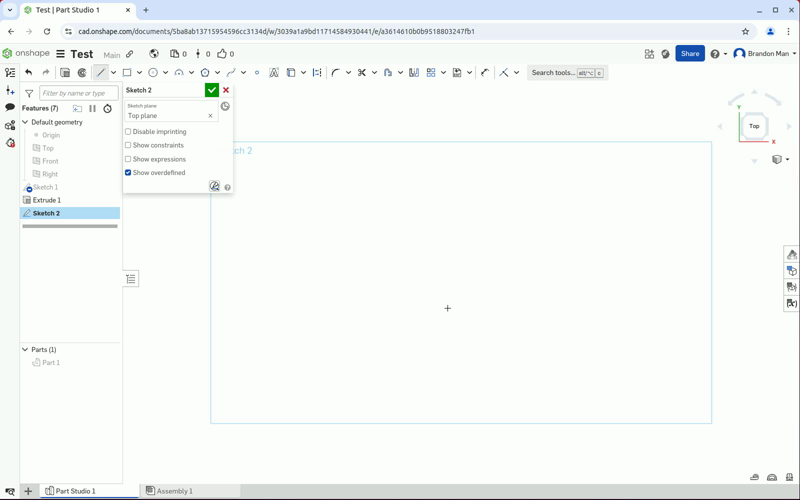
key_up(shift)
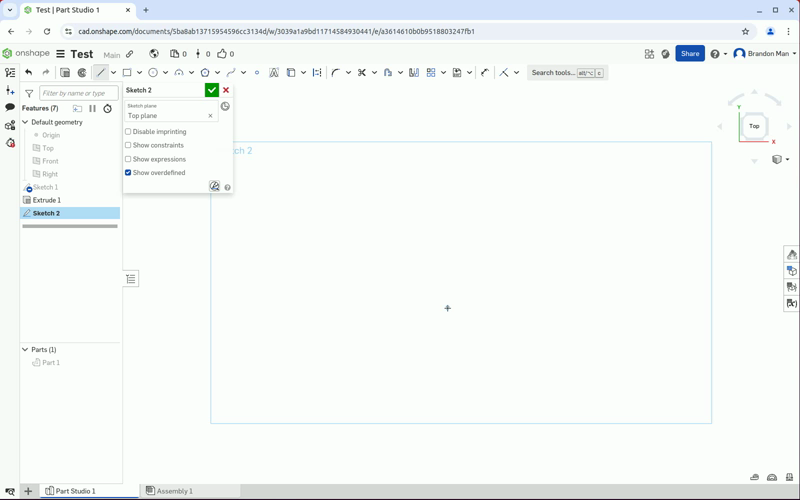
key_down(shift)
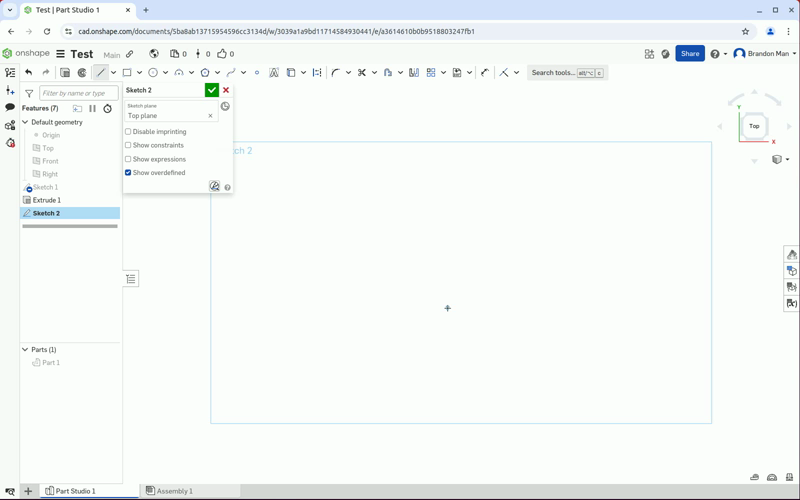
mouse_move(477, 307)
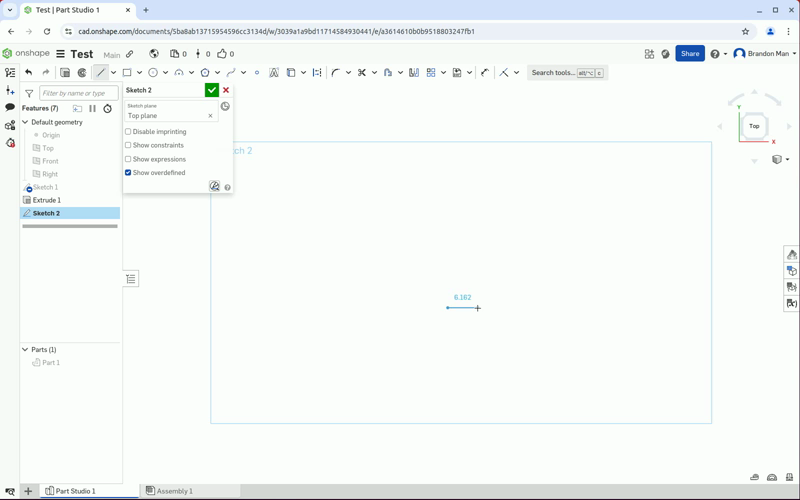
mouse_move(473, 307)
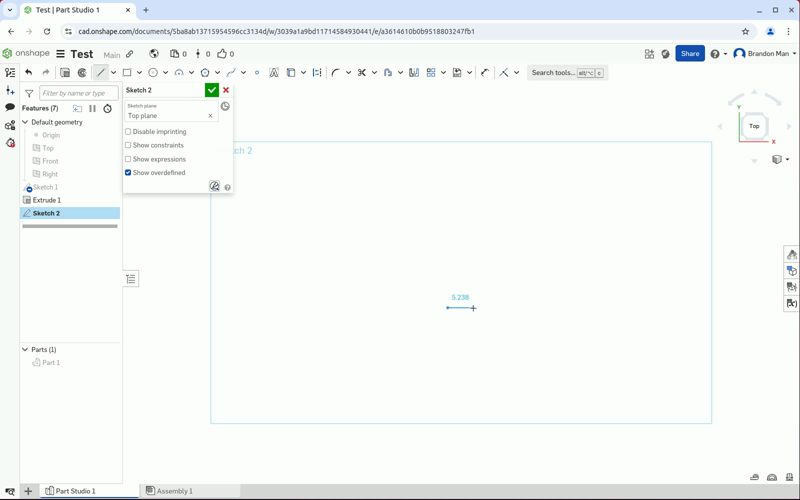
click(473, 307)
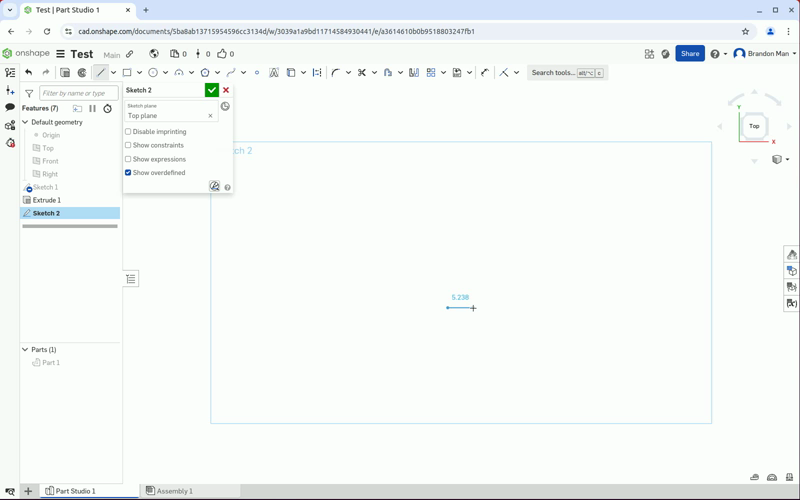
key_up(shift)
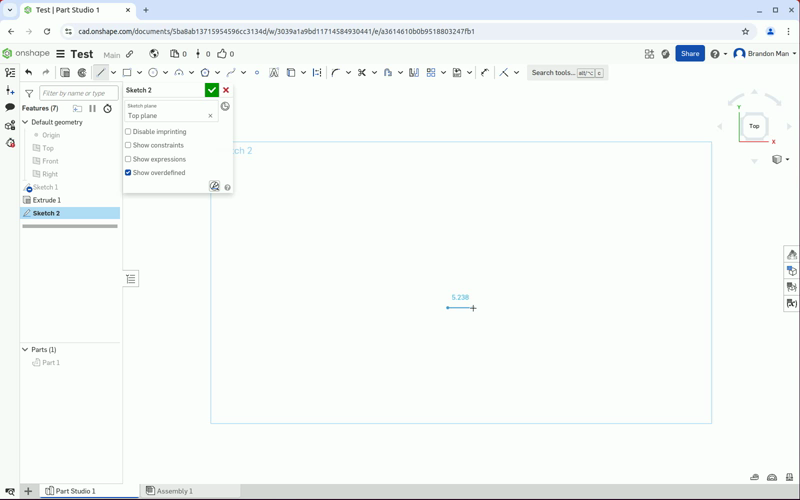
key_down(shift)
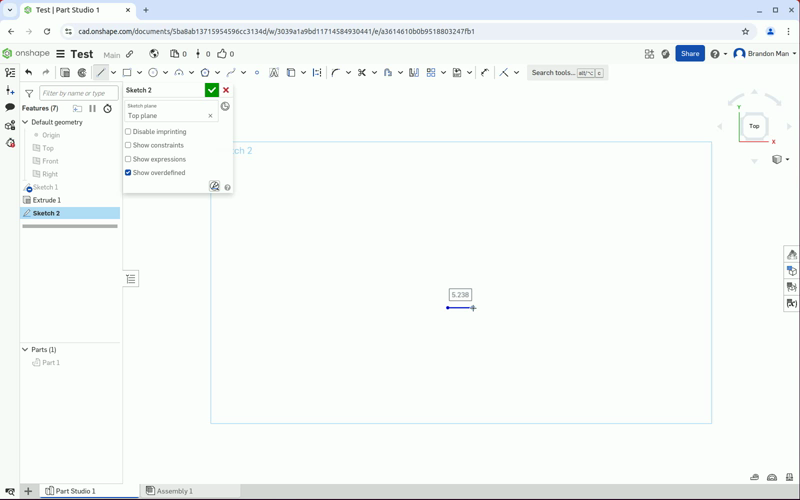
mouse_move(503, 307)
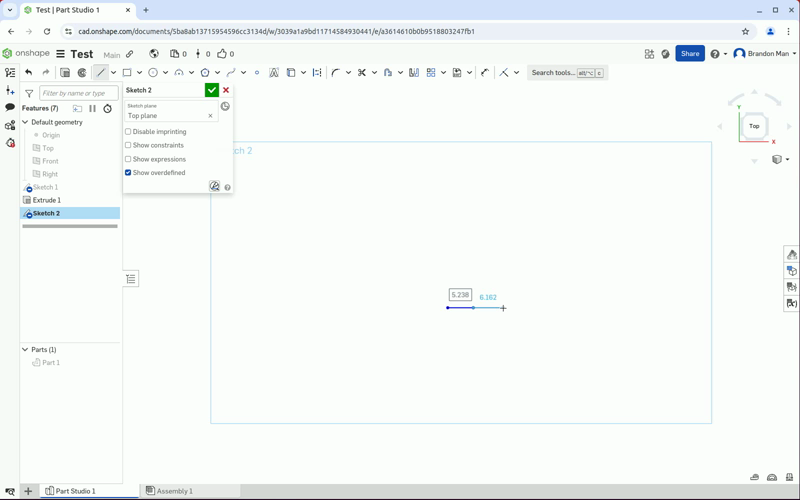
mouse_move(473, 257)
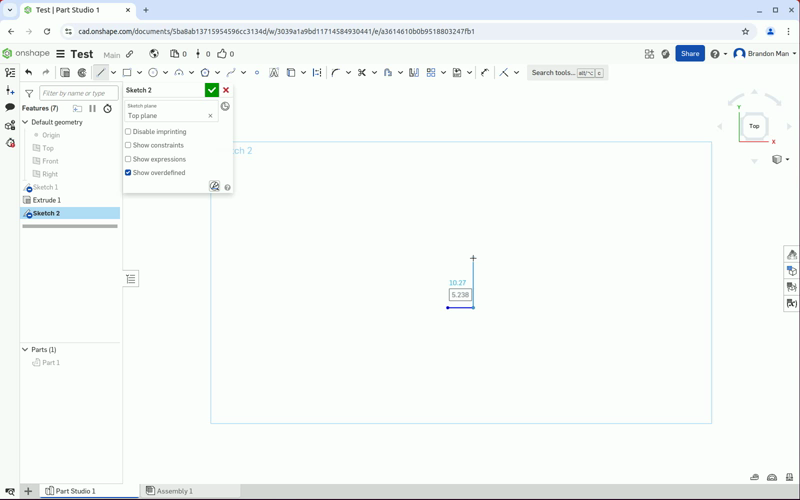
click(473, 257)
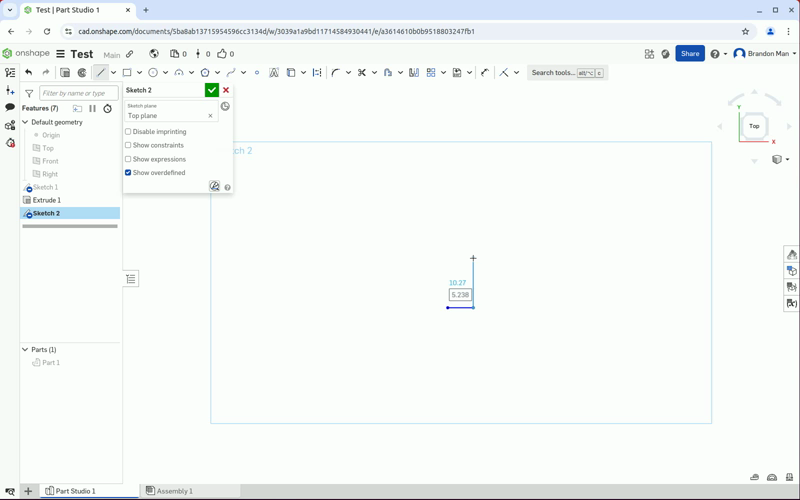
key_up(shift)
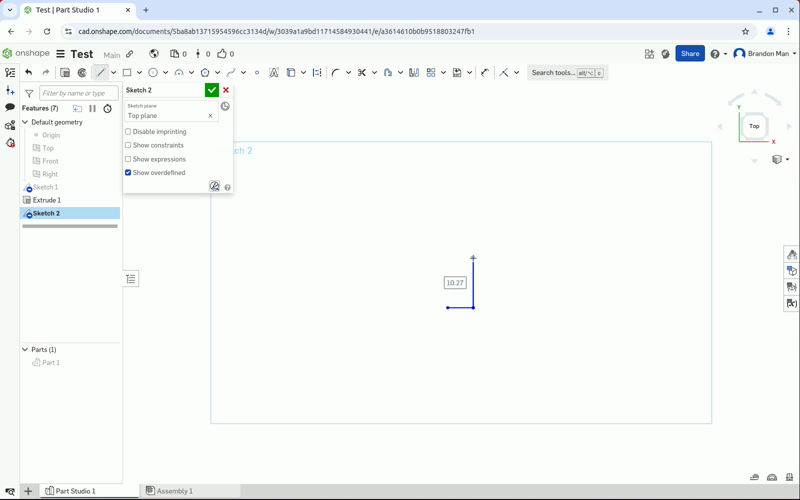
key_down(shift)
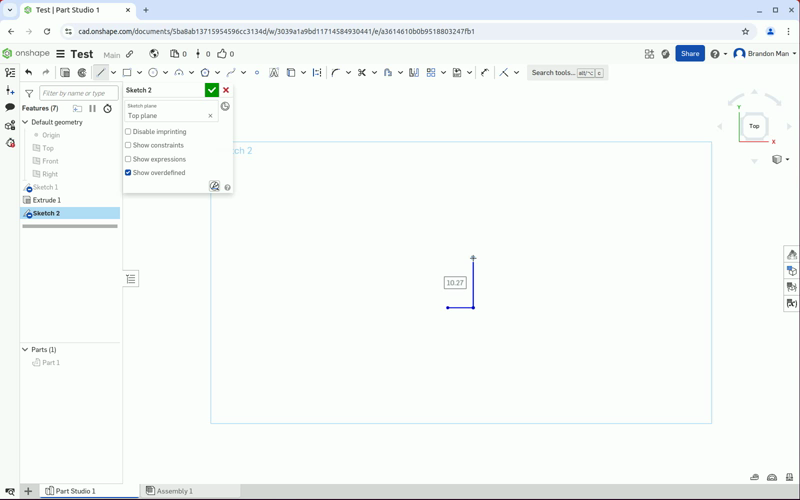
mouse_move(503, 257)
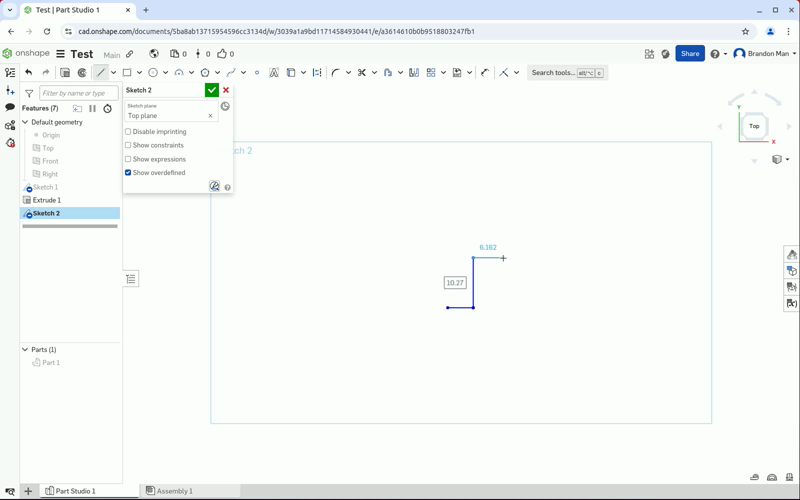
mouse_move(447, 257)
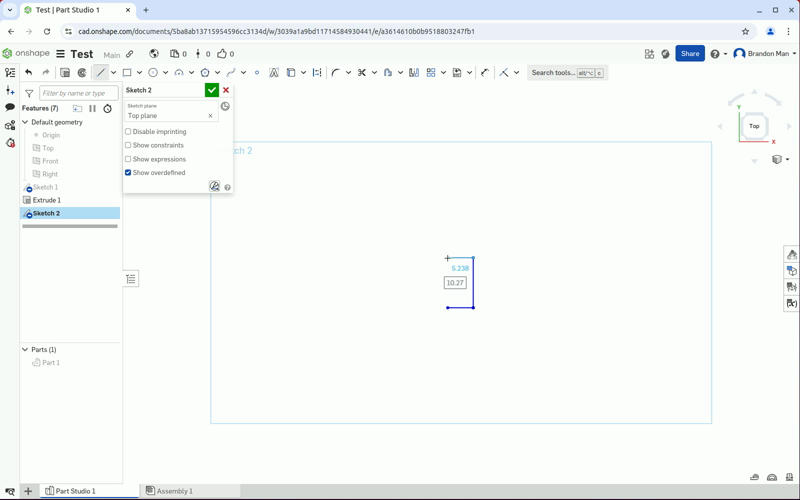
click(447, 257)
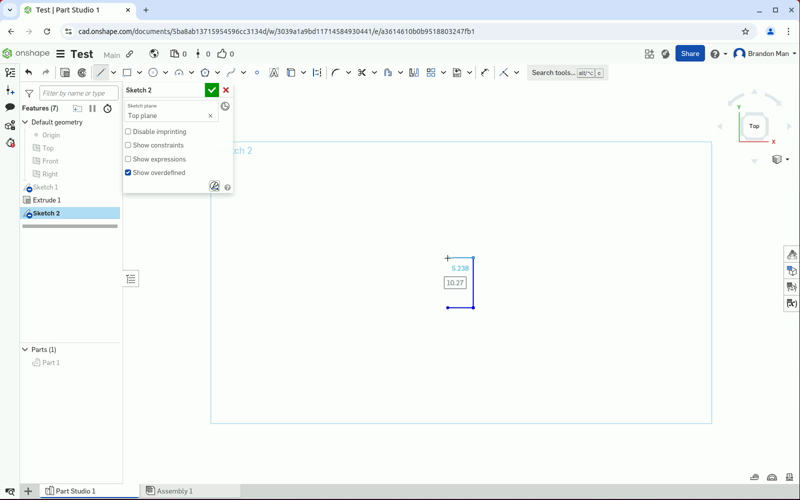
key_up(shift)
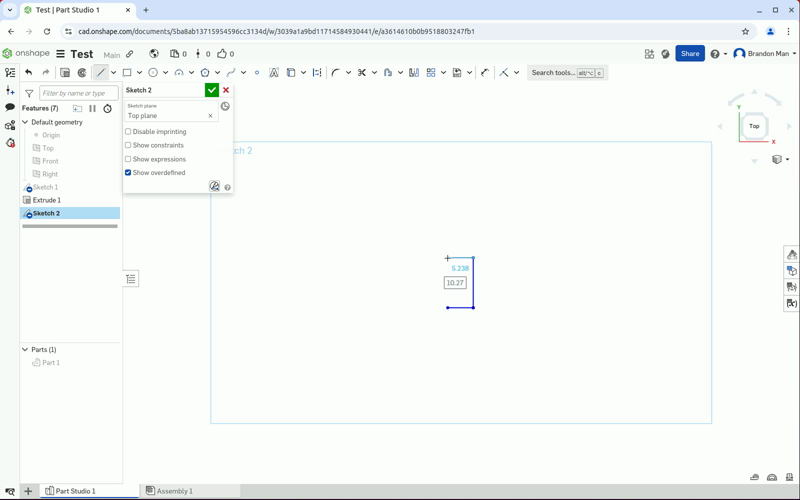
mouse_move(477, 257)
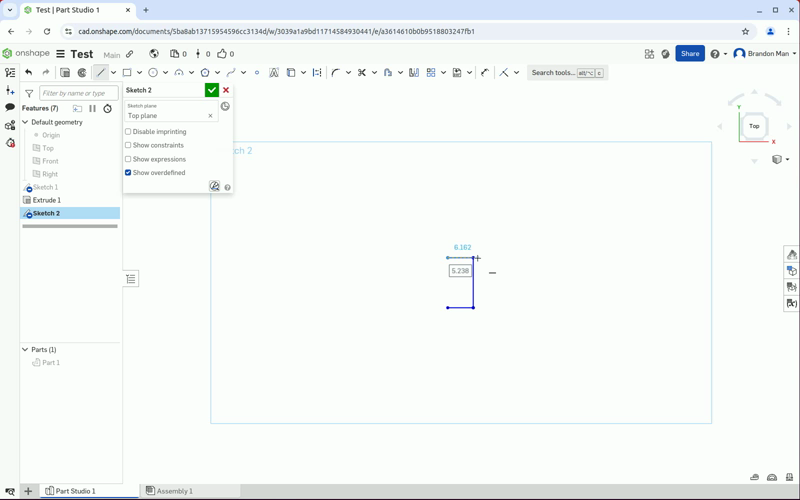
key_down(shift)
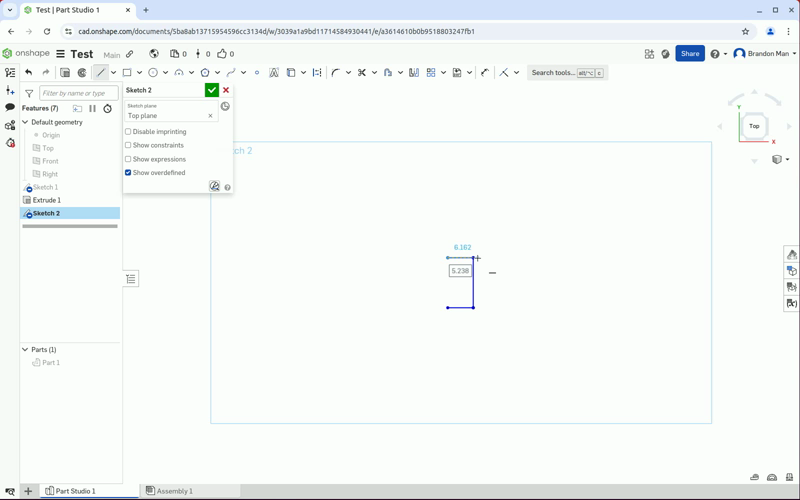
mouse_move(447, 307)
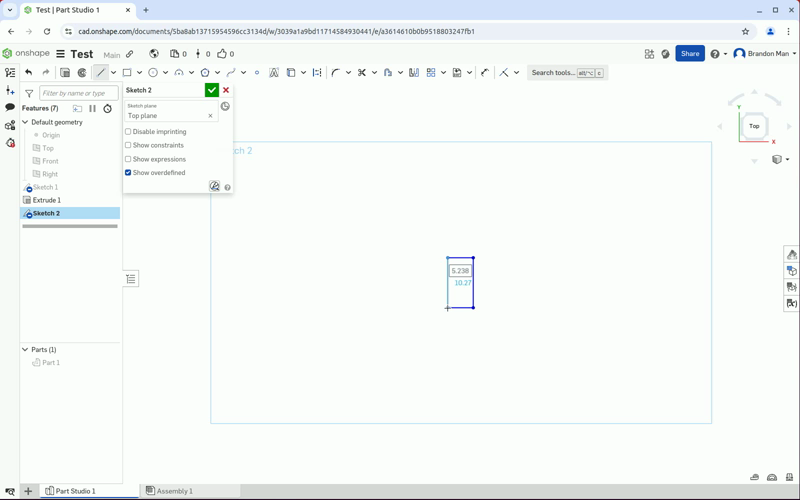
key_up(shift)
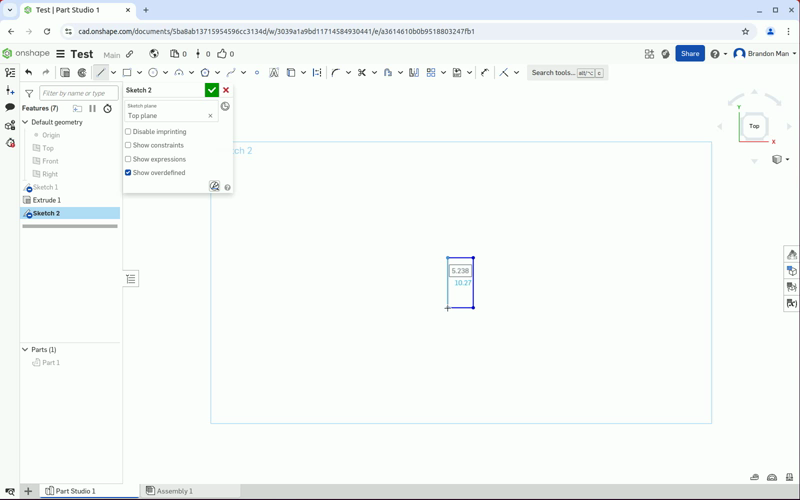
click(447, 307)
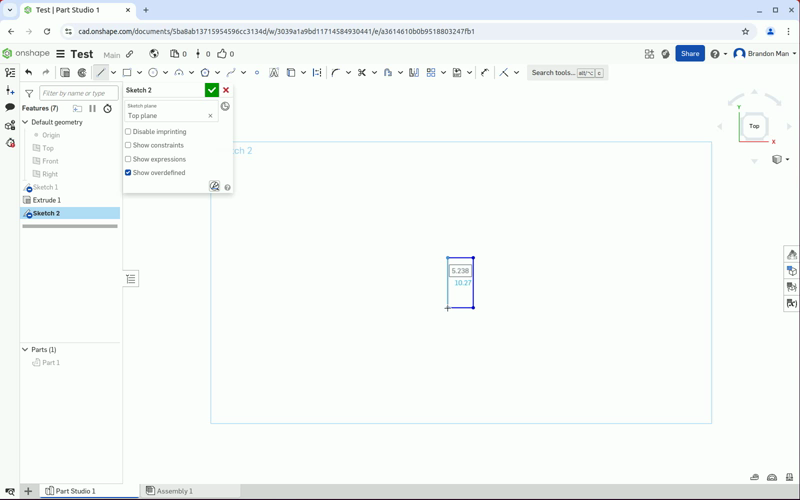
key(esc)
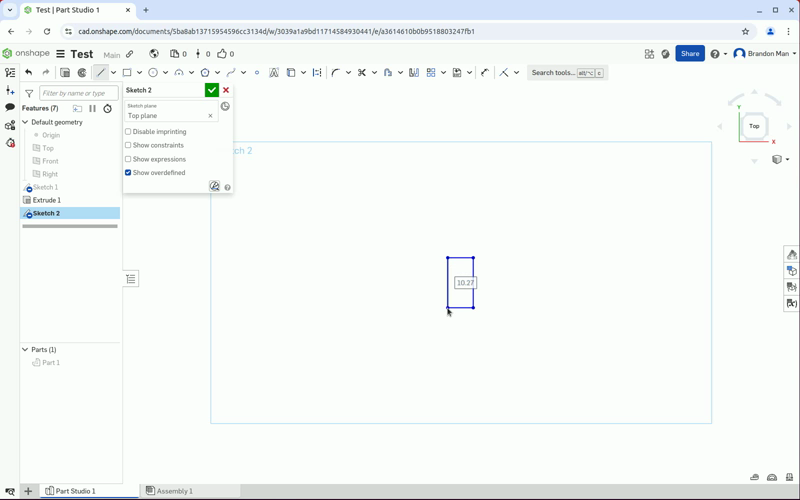
mouse_move(461, 285)
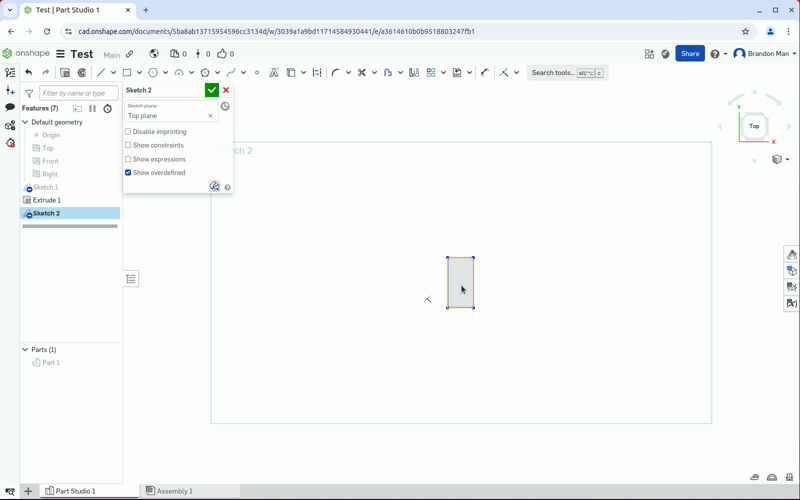
scroll(6)
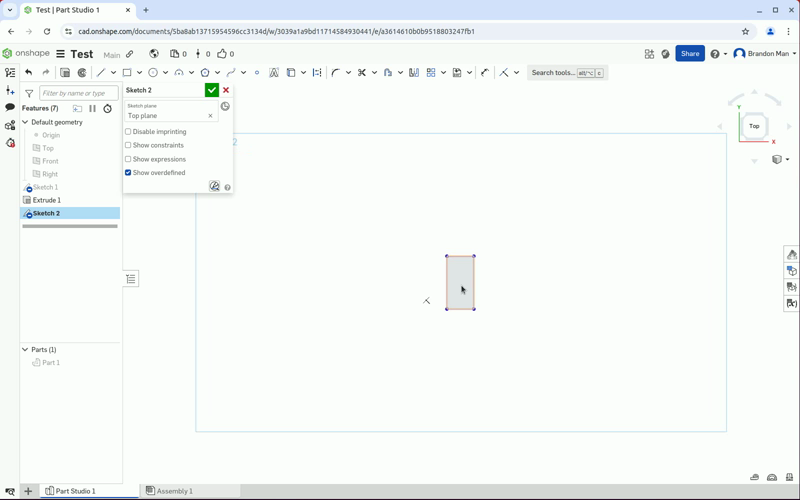
scroll(6)
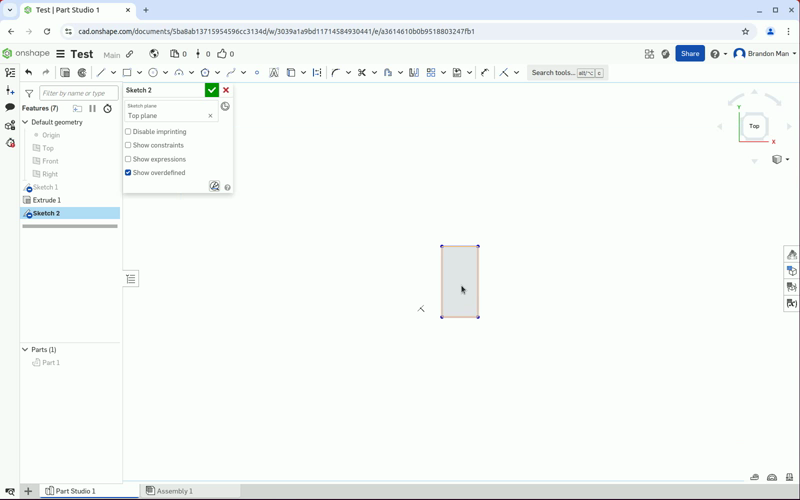
scroll(6)
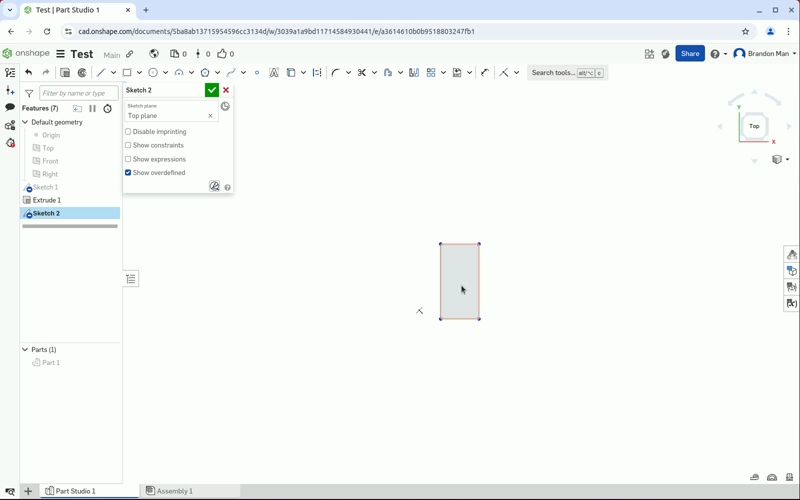
scroll(6)
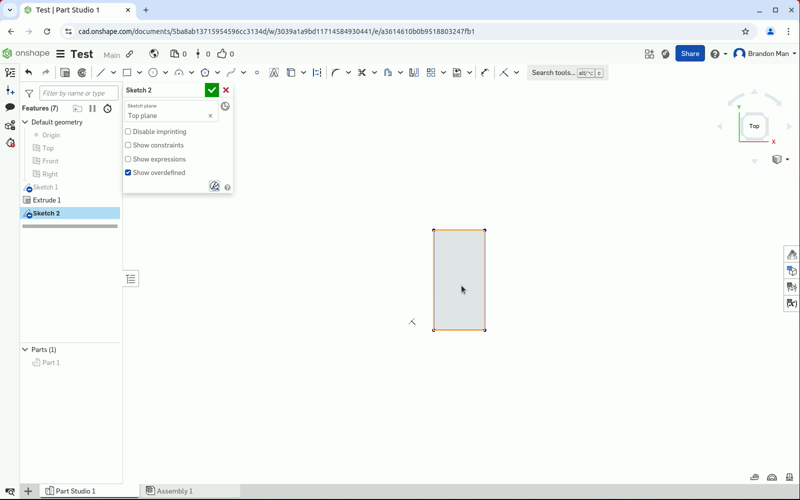
scroll(6)
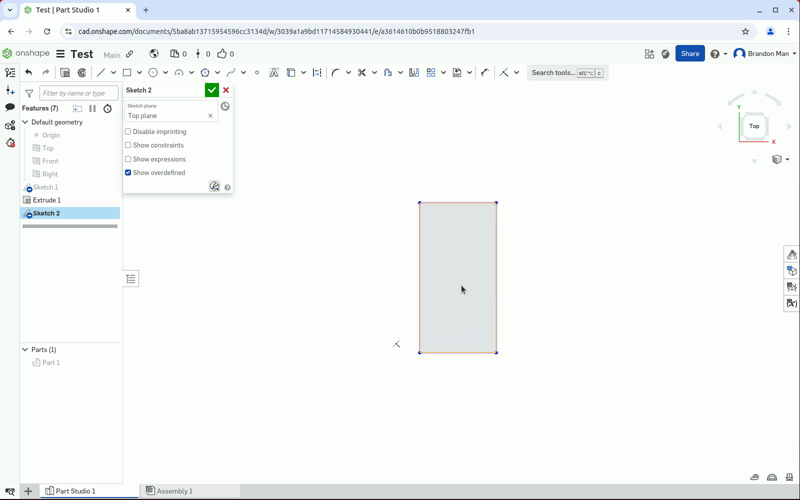
scroll(6)
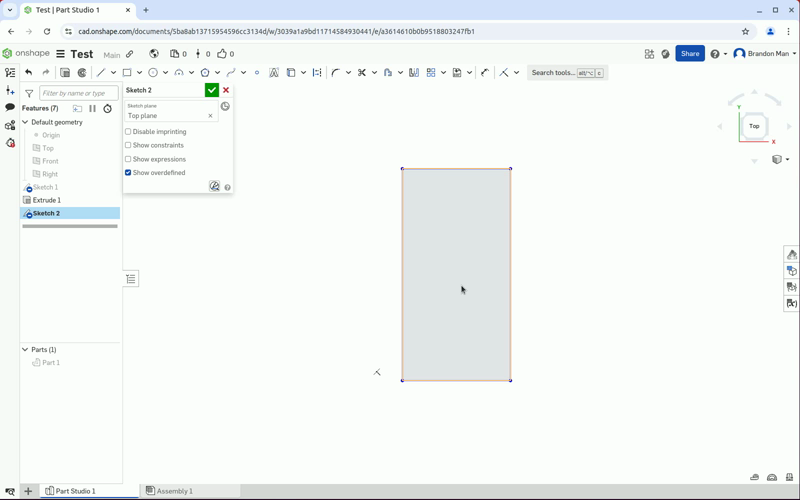
scroll(6)
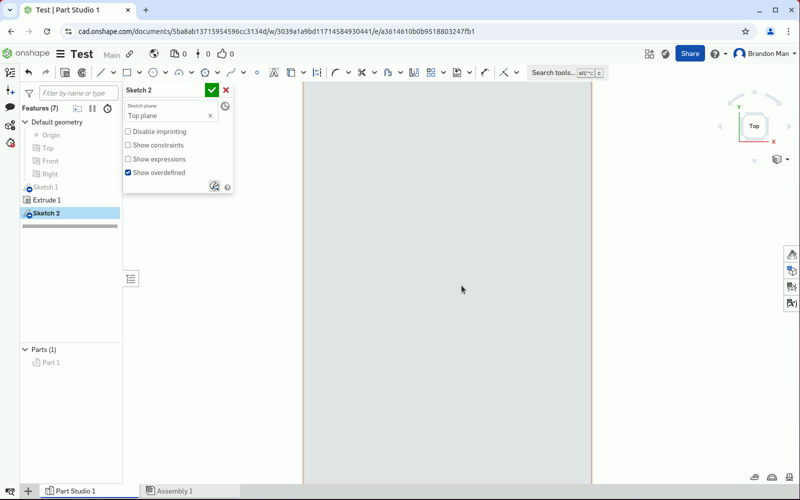
click(461, 285)
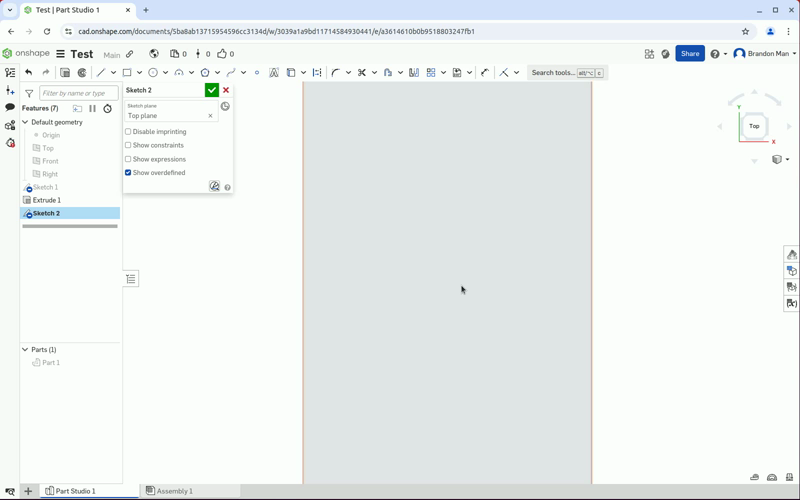
scroll(-6)
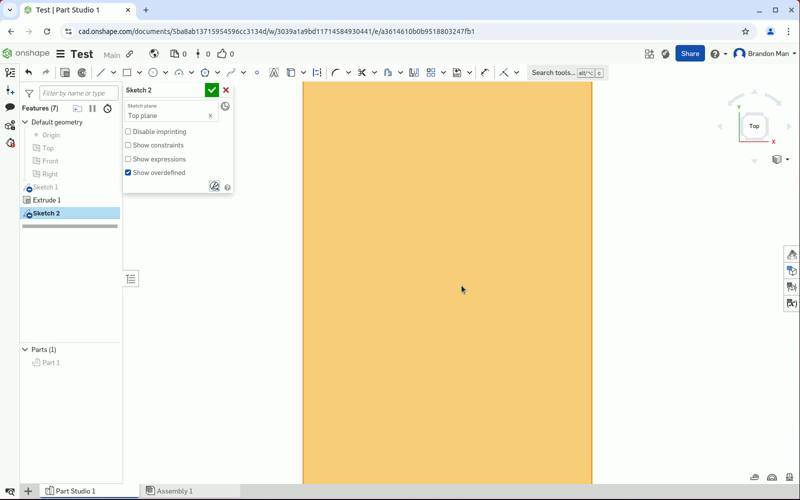
scroll(-6)
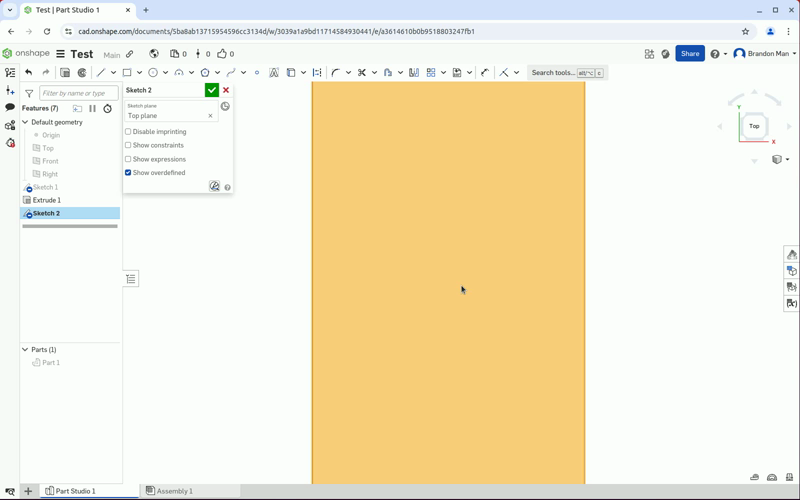
scroll(-6)
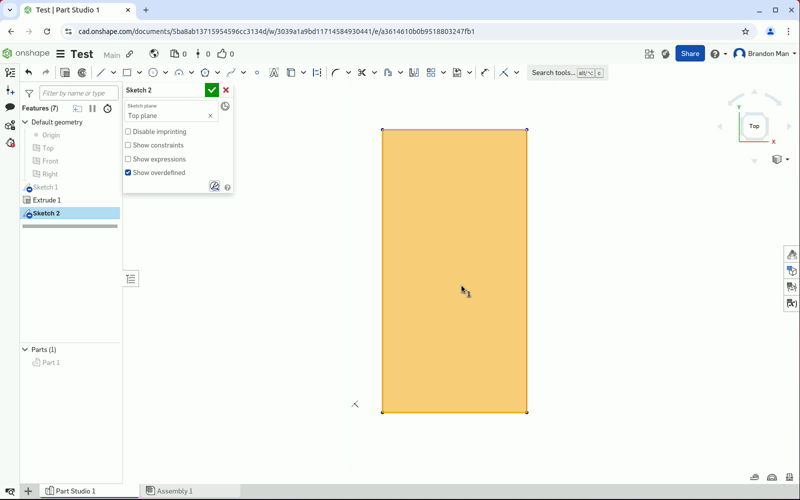
scroll(-6)
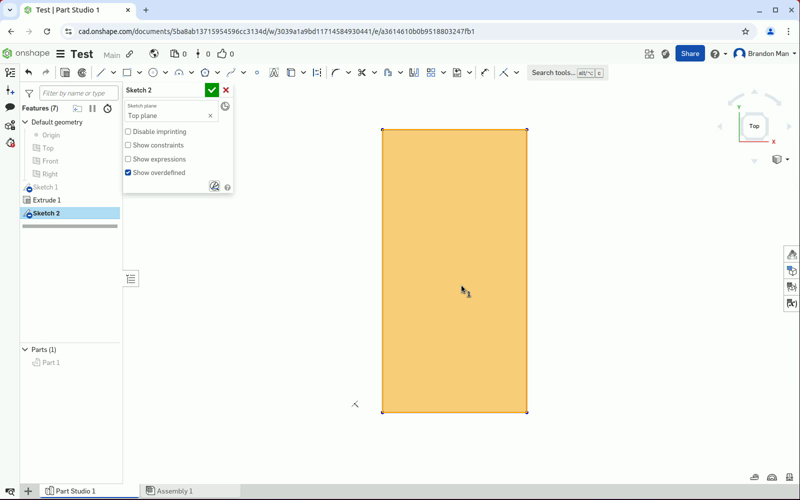
scroll(-6)
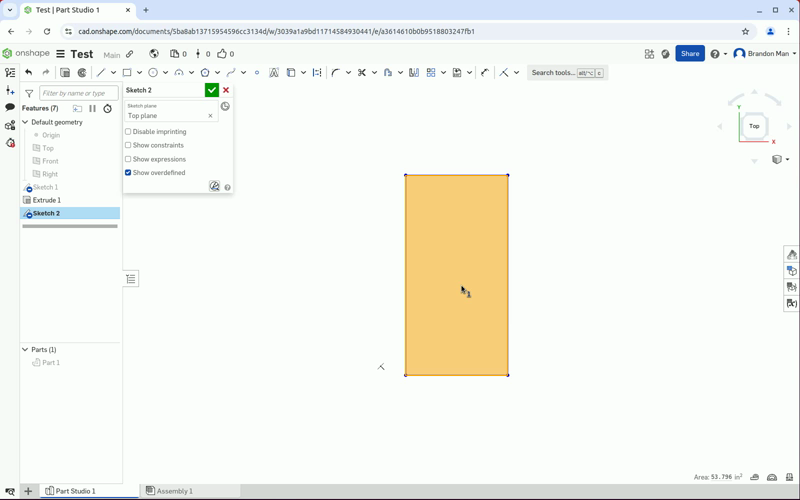
scroll(-6)
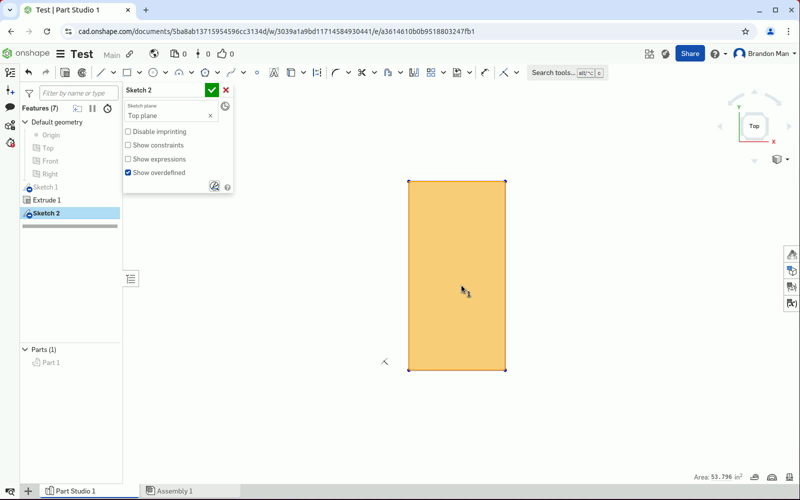
scroll(-6)
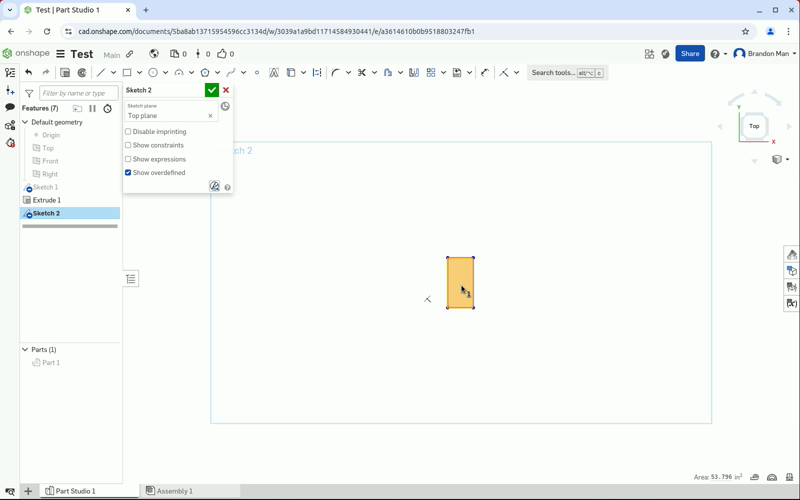
mouse_move(73, 352)
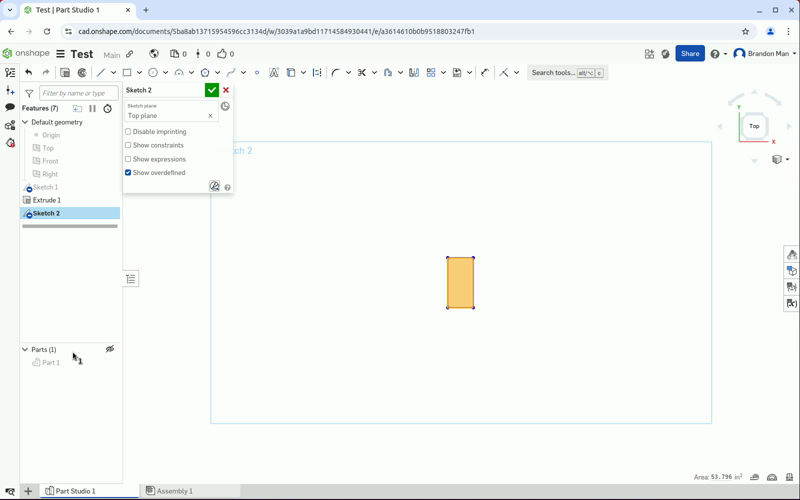
key(shift+y)
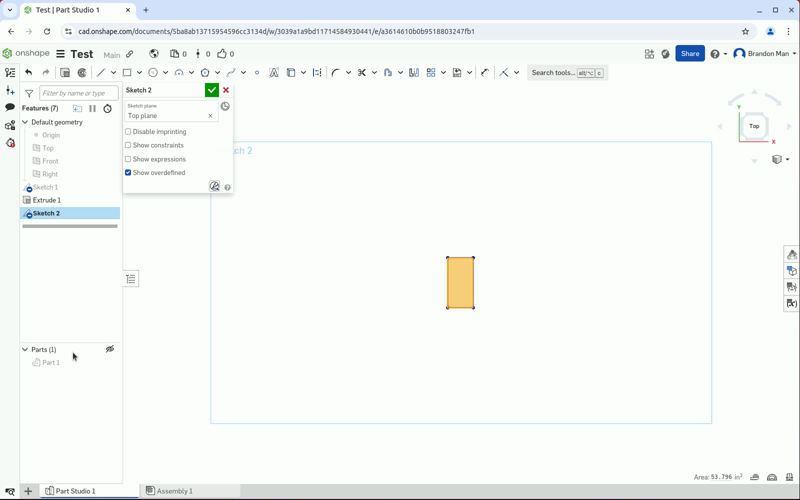
key(shift+e)
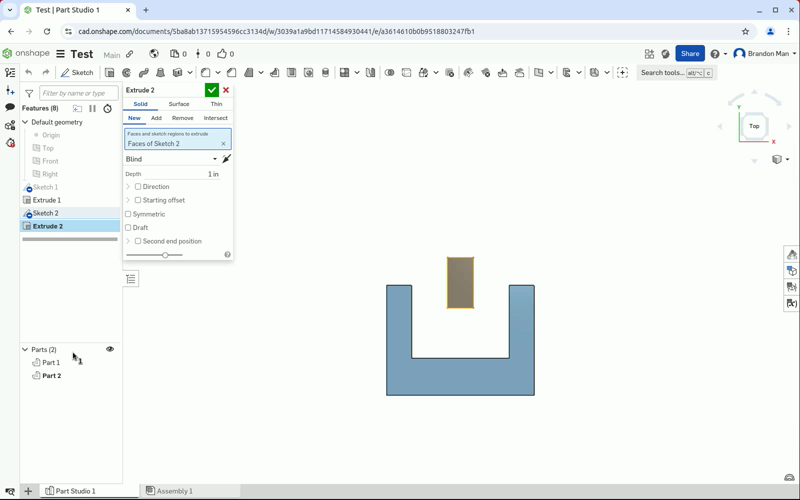
mouse_move(143, 106)
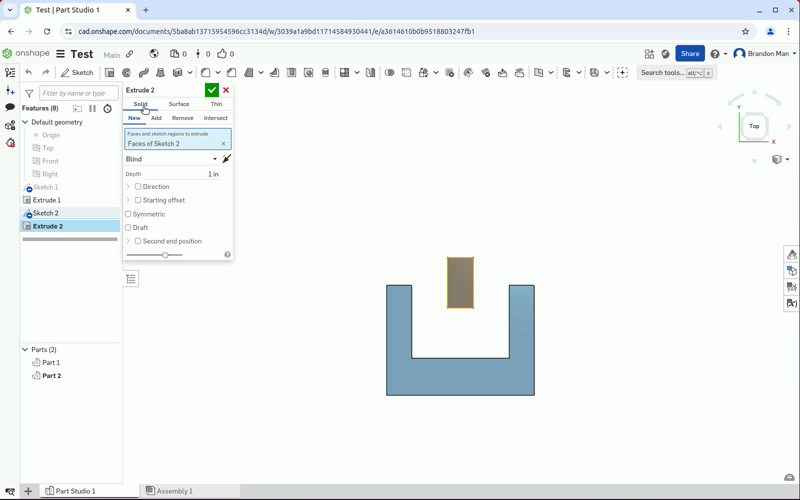
click(143, 106)
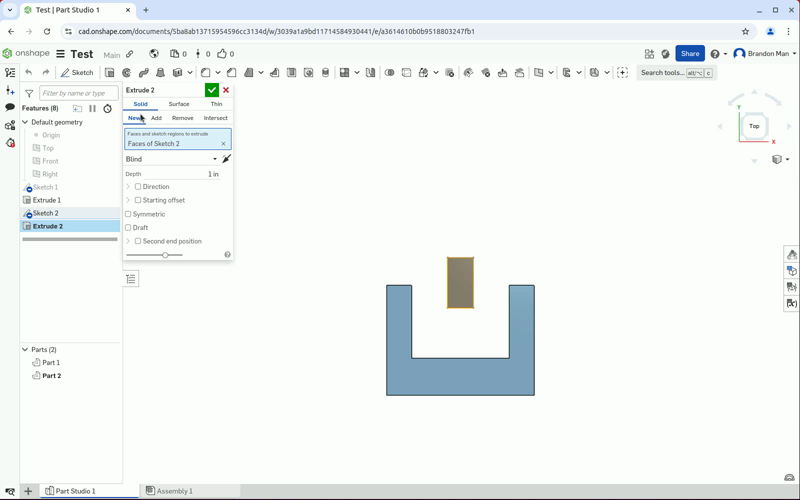
mouse_move(137, 120)
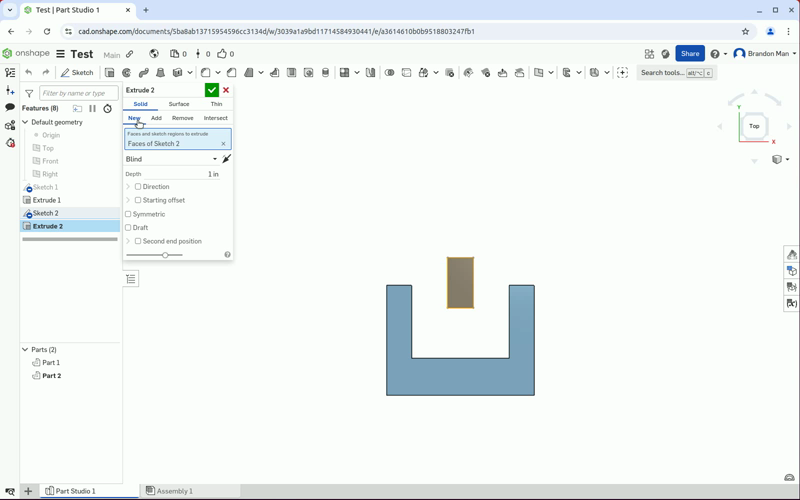
click(137, 120)
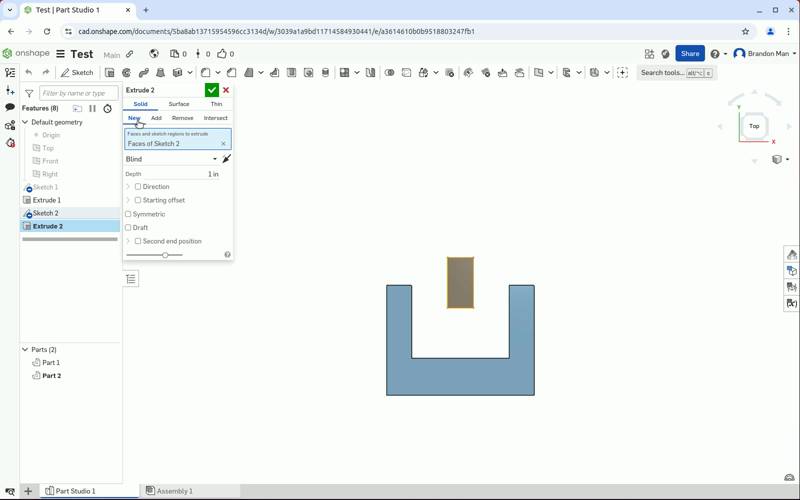
key(tab, 4)
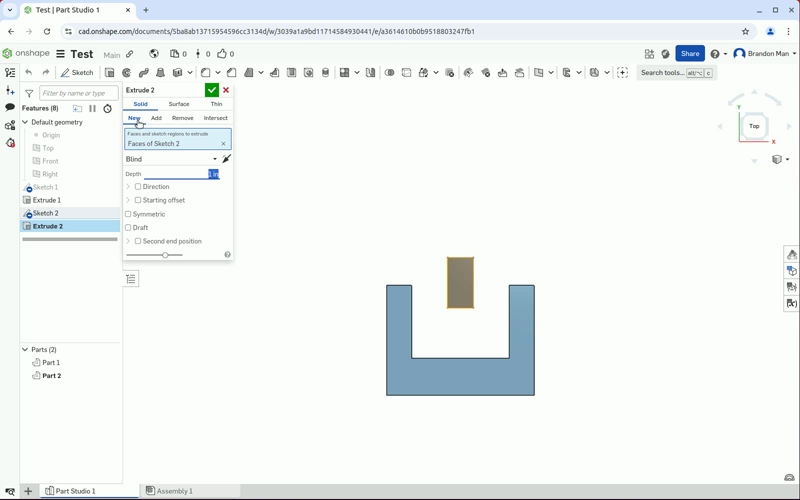
text(0.722)
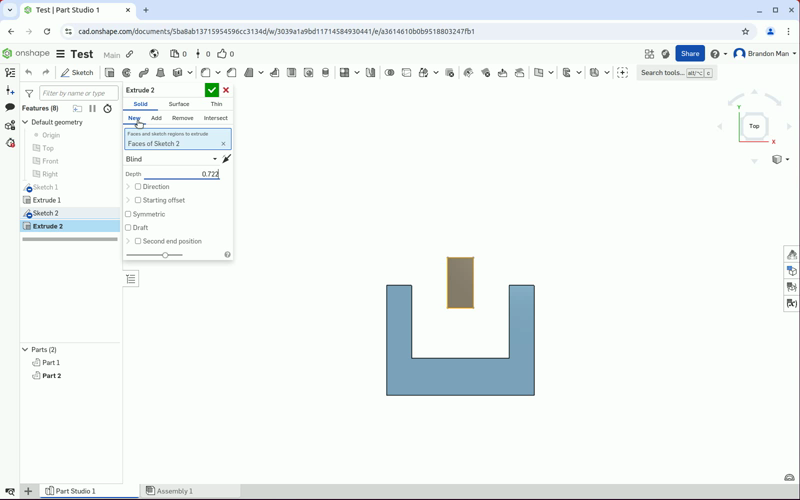
key(enter)
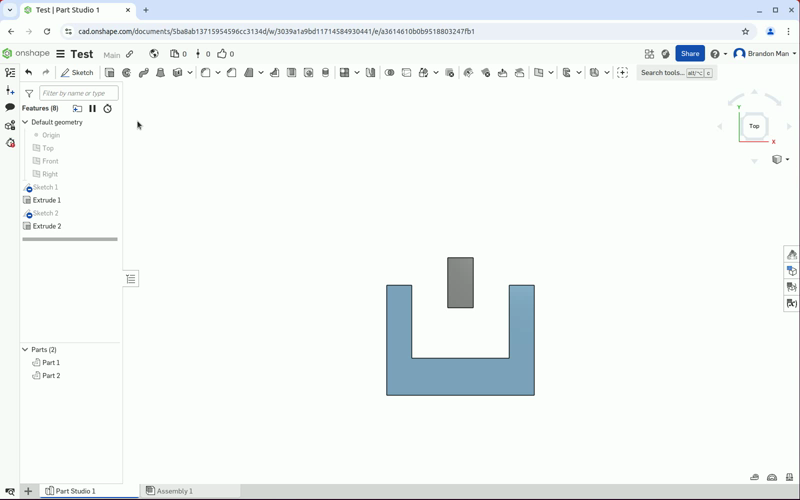
key(shift+h)
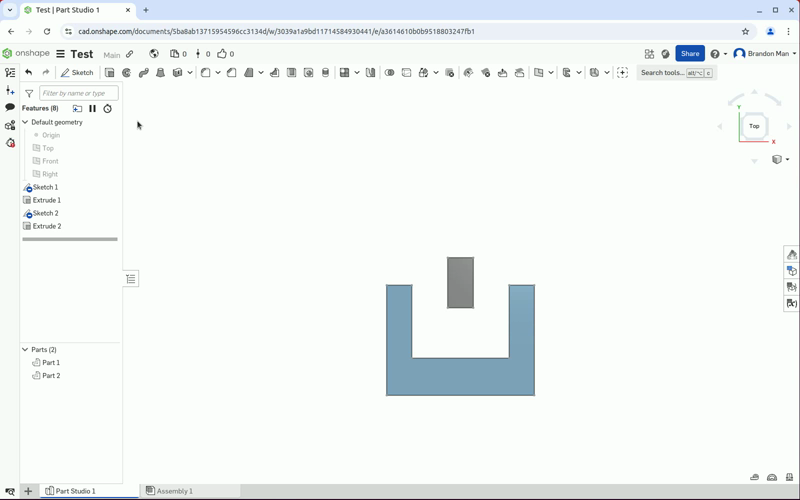
key(shift+h)
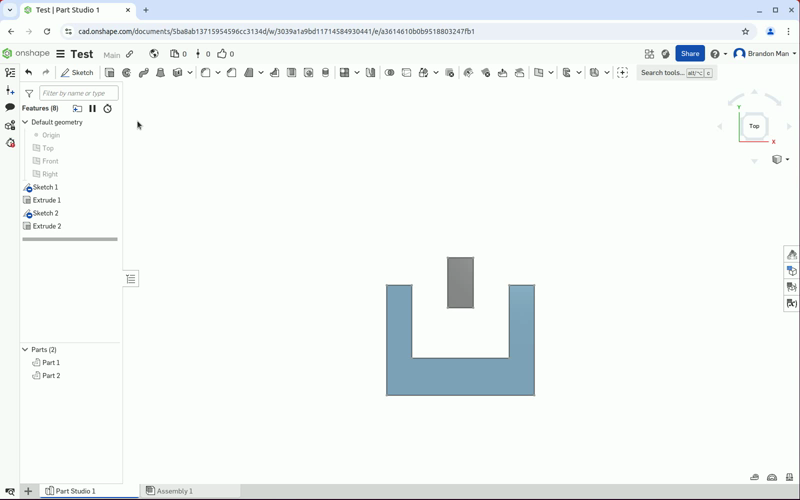
key(shift+7)
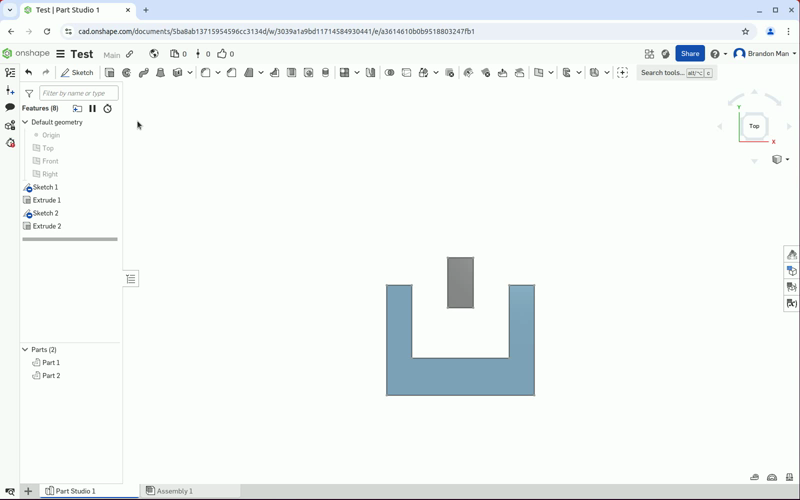
key(up, 3)
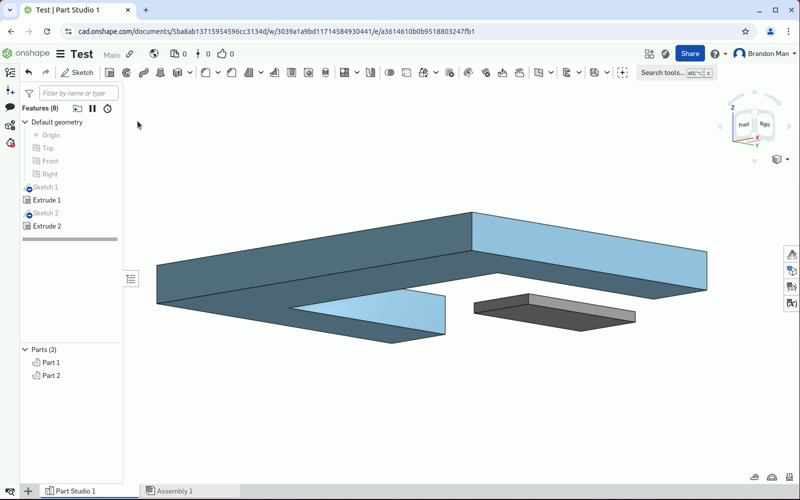
key(left, 3)
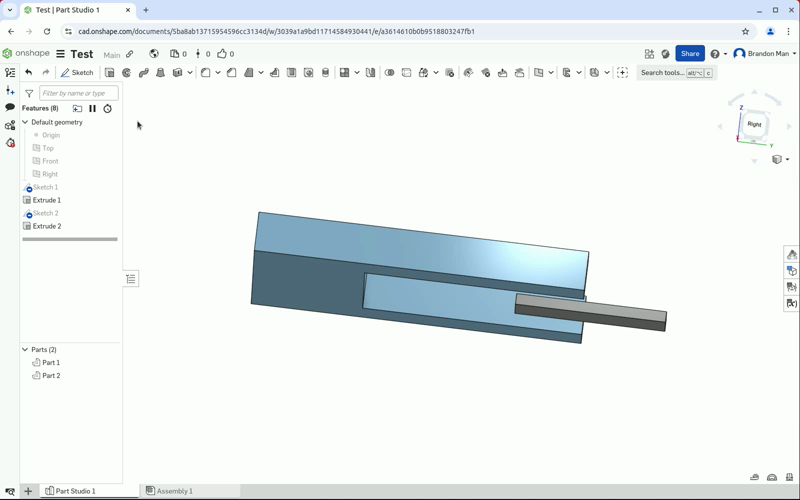
key(right, 3)
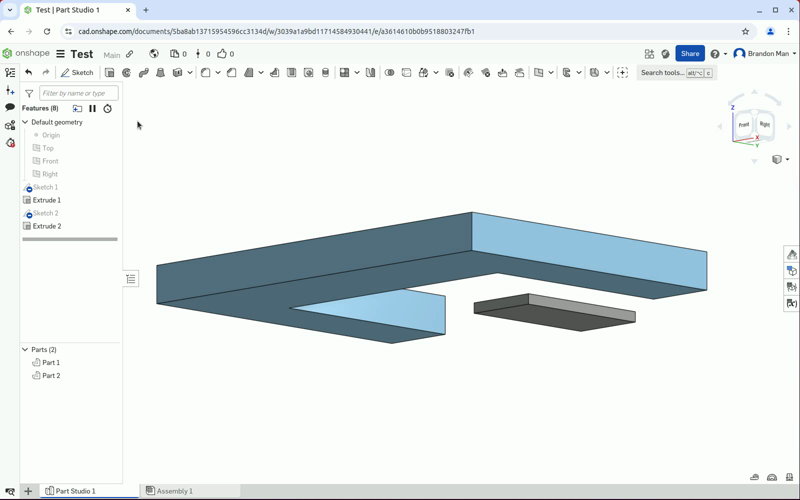
key(down, 3)
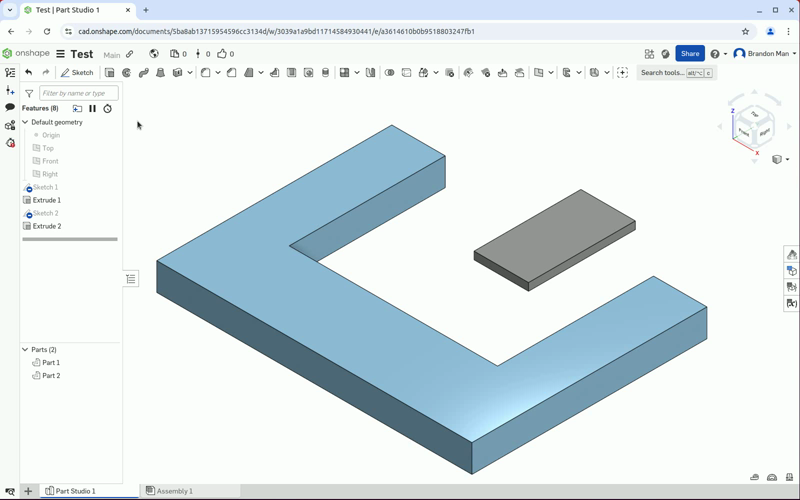
mouse_move(73, 189)
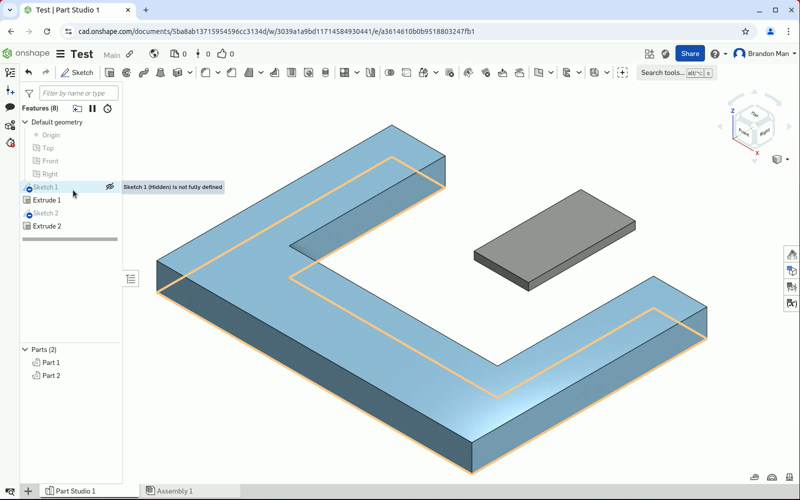
click(73, 189)